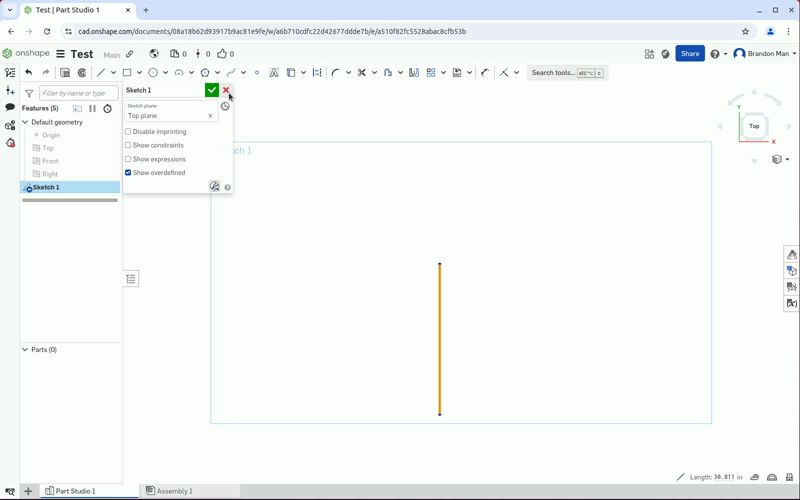
key(shift+h)
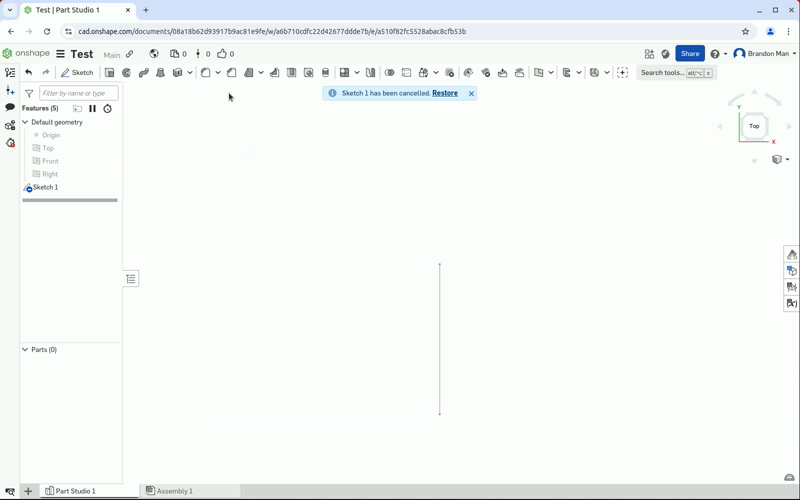
key(shift+s)
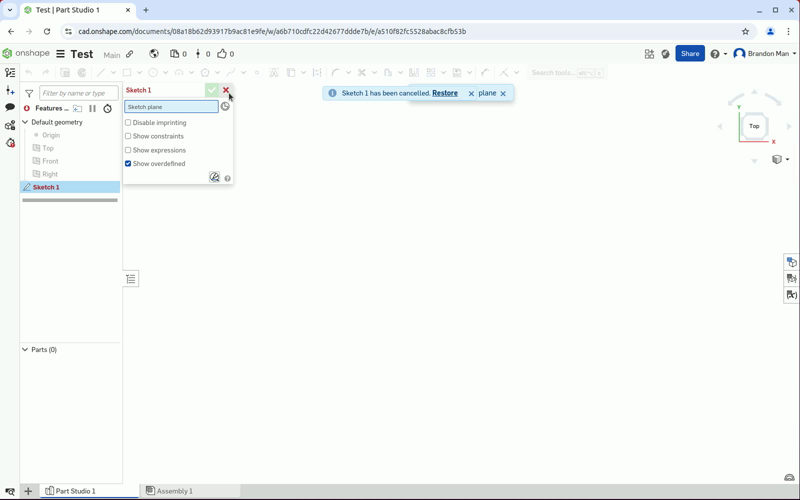
mouse_move(73, 150)
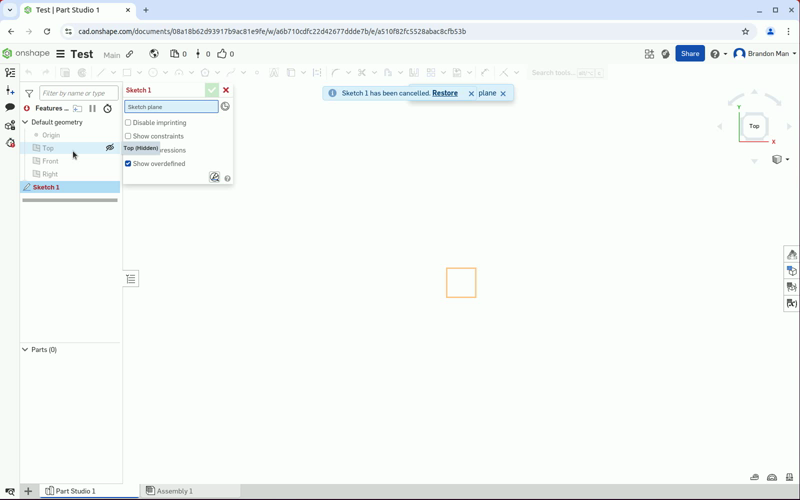
click(73, 150)
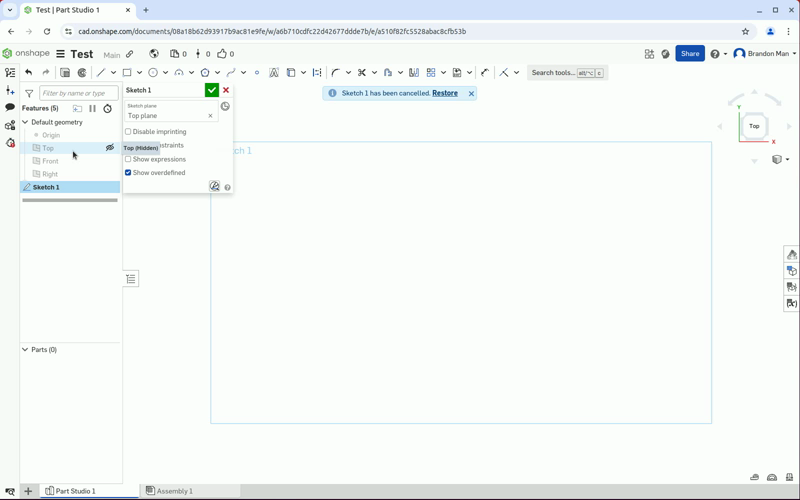
mouse_move(73, 352)
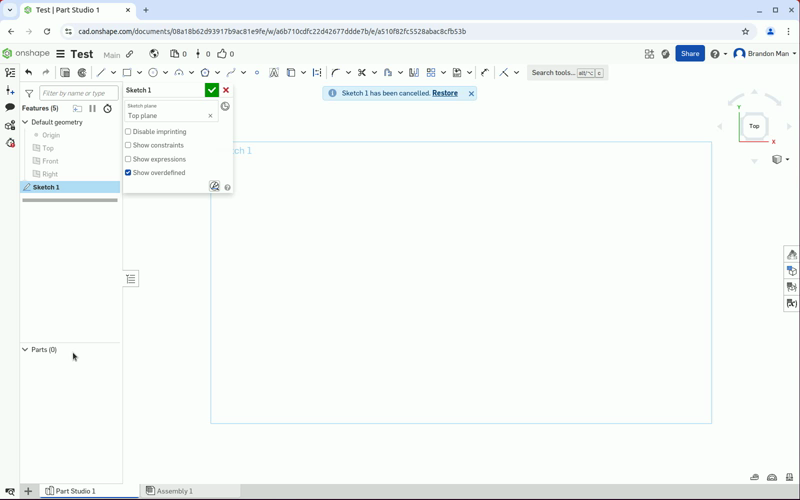
key(y)
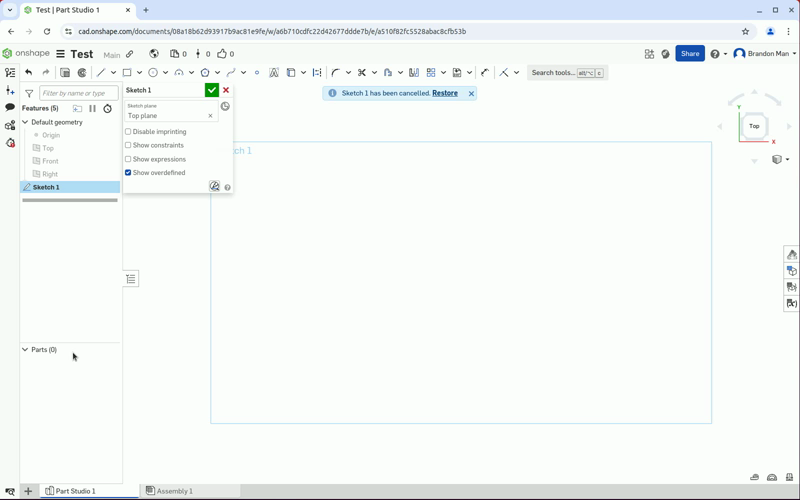
key(c)
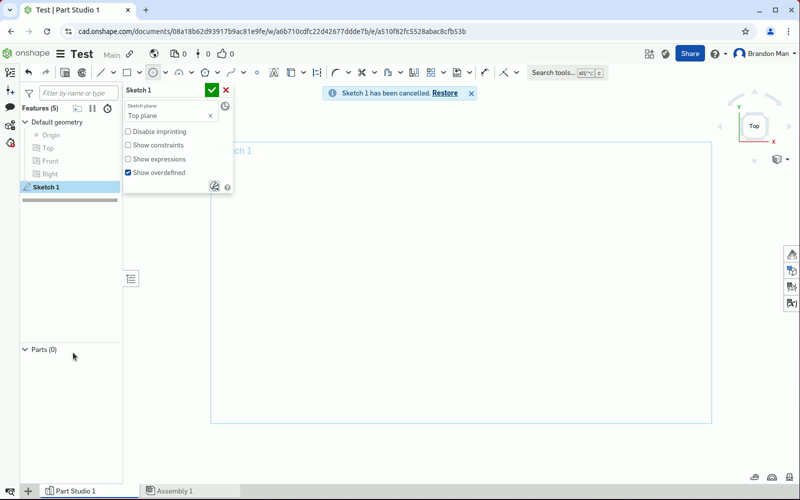
key_down(shift)
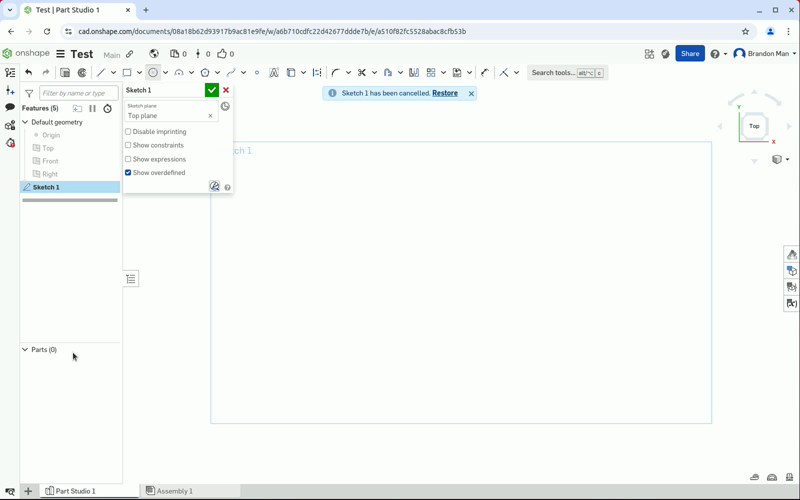
mouse_move(461, 282)
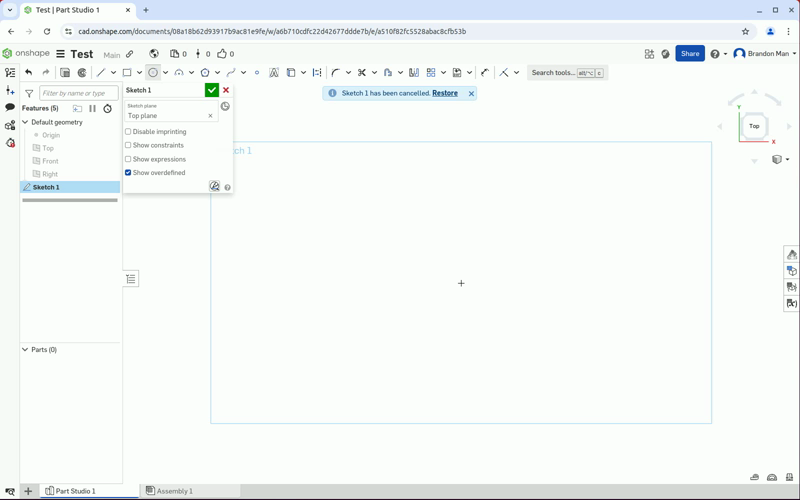
click(461, 282)
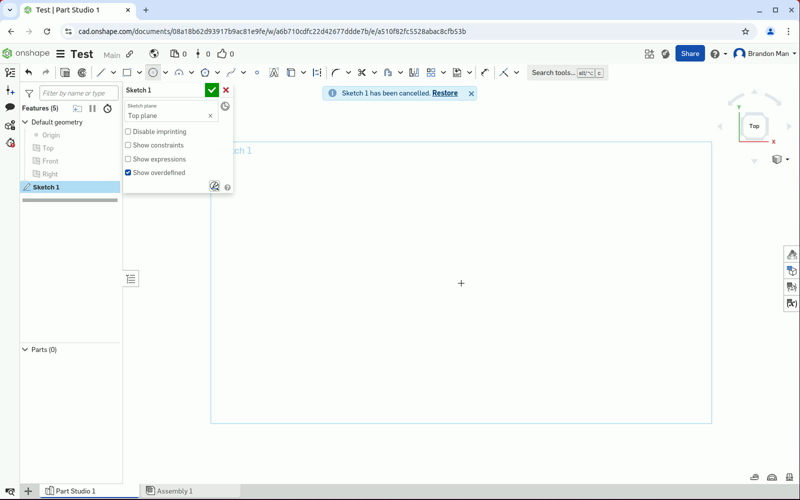
key_up(shift)
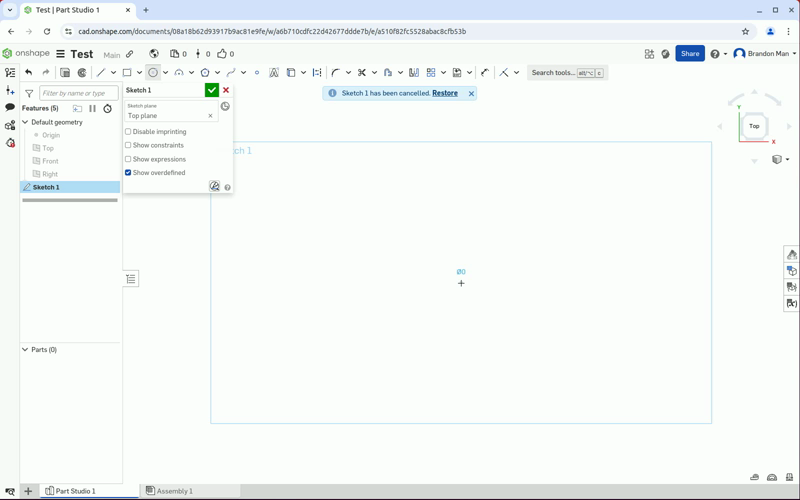
mouse_move(572, 282)
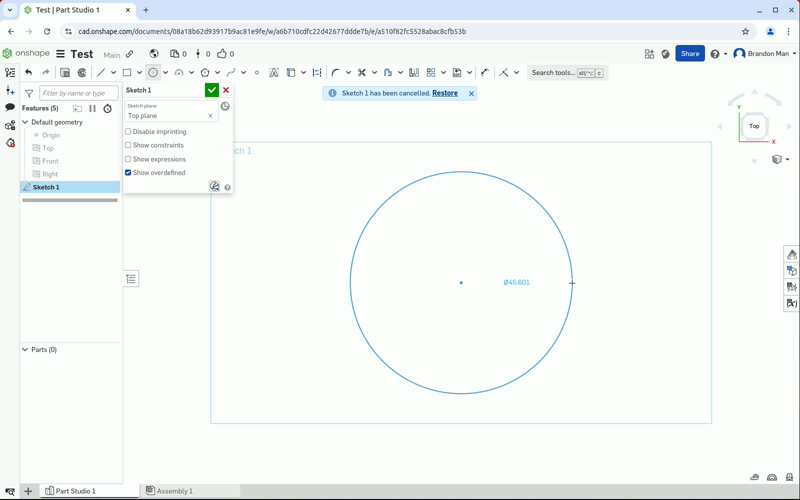
click(572, 282)
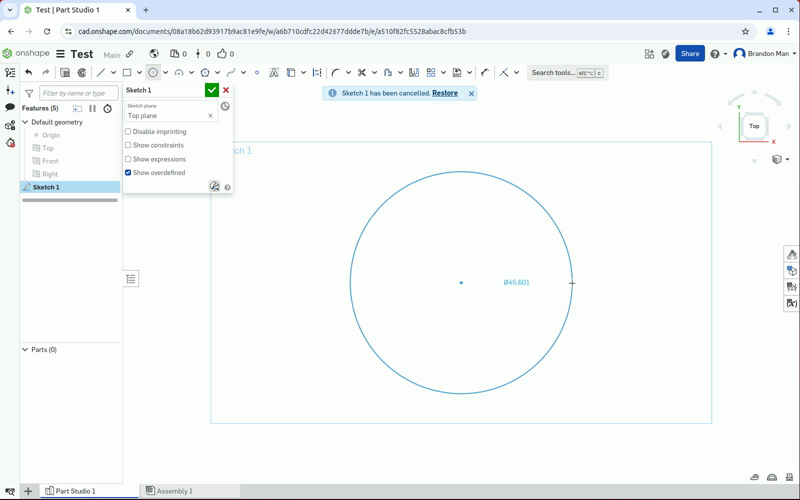
key(esc)
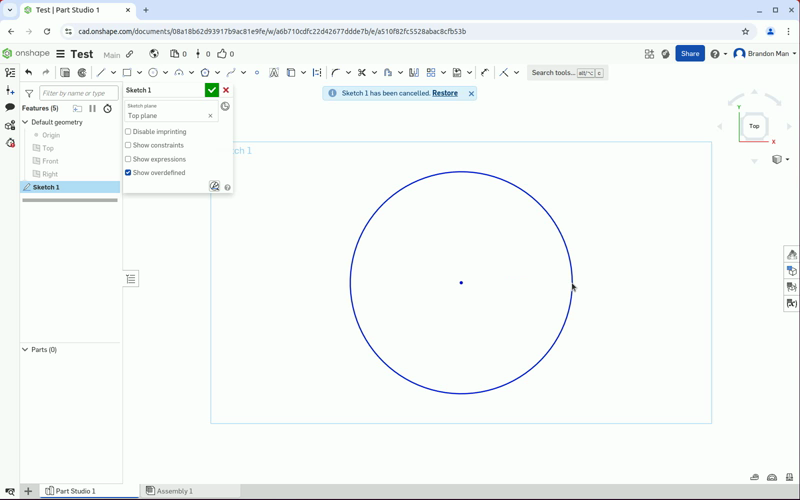
key(l)
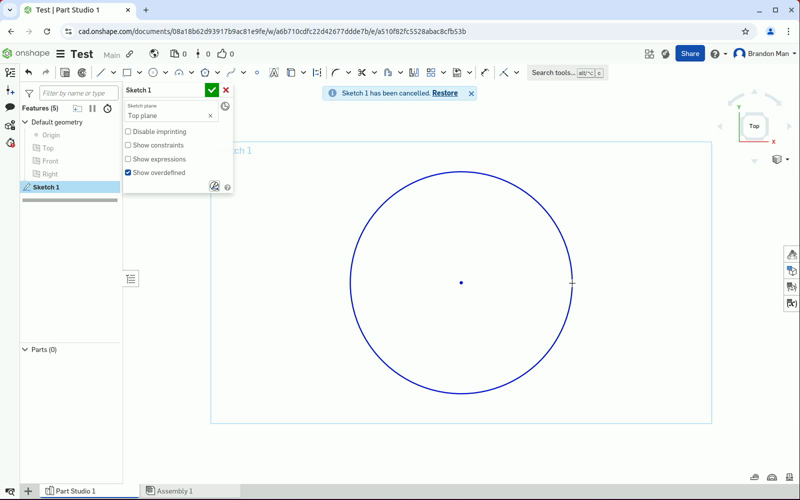
key_down(shift)
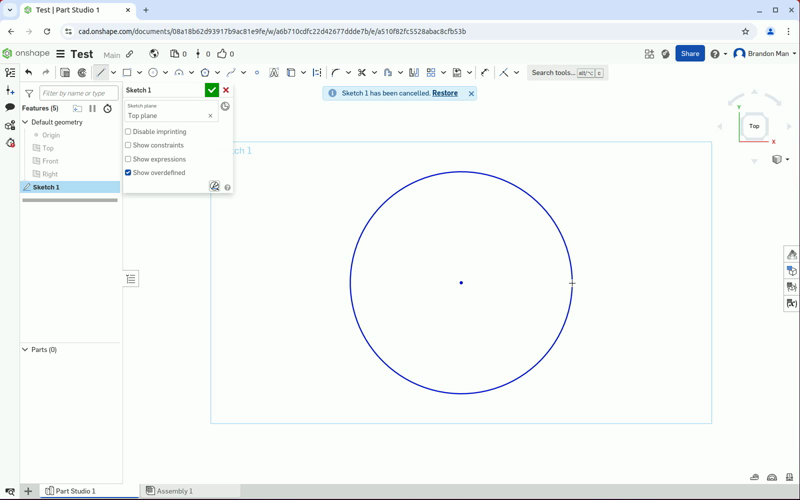
mouse_move(435, 306)
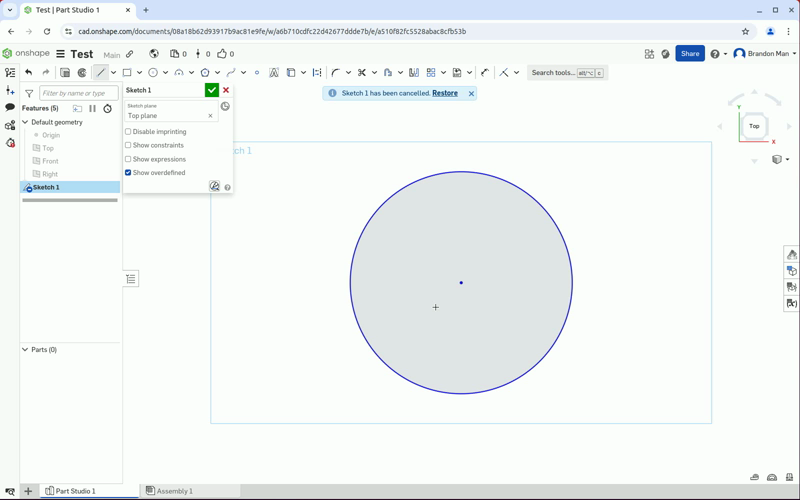
click(435, 306)
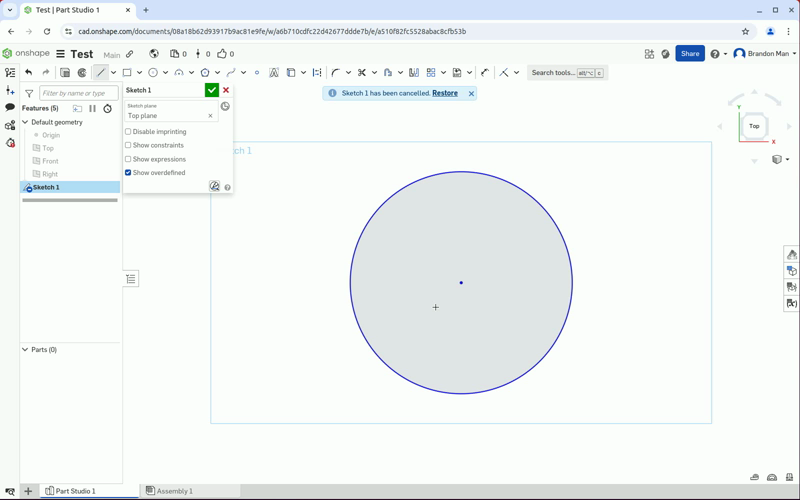
key_up(shift)
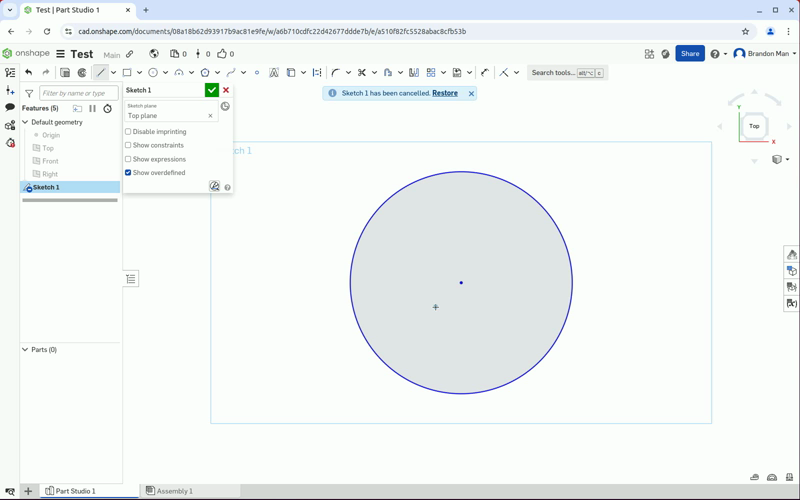
key_down(shift)
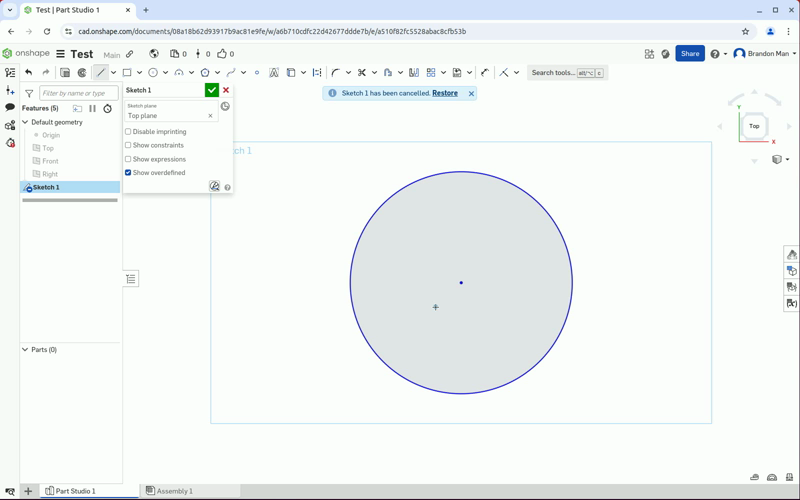
mouse_move(465, 306)
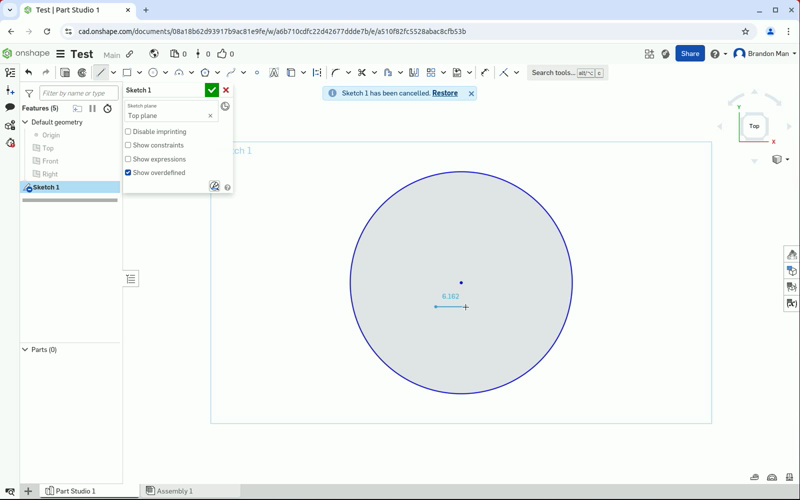
mouse_move(484, 306)
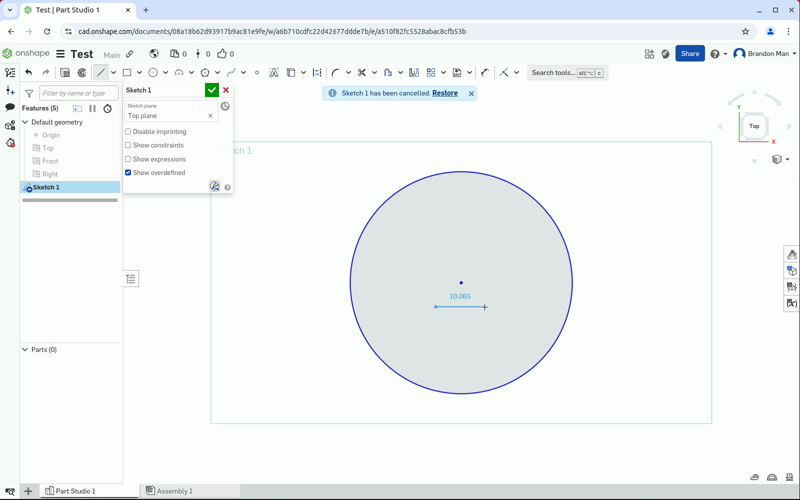
click(484, 306)
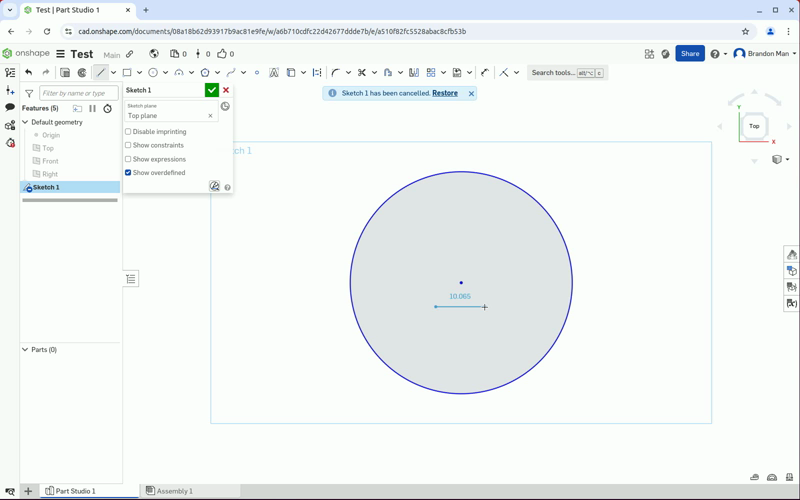
key_up(shift)
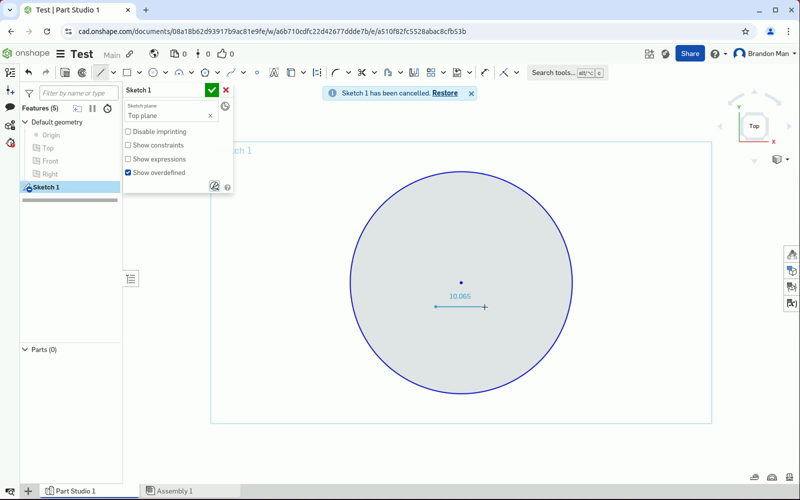
key_down(shift)
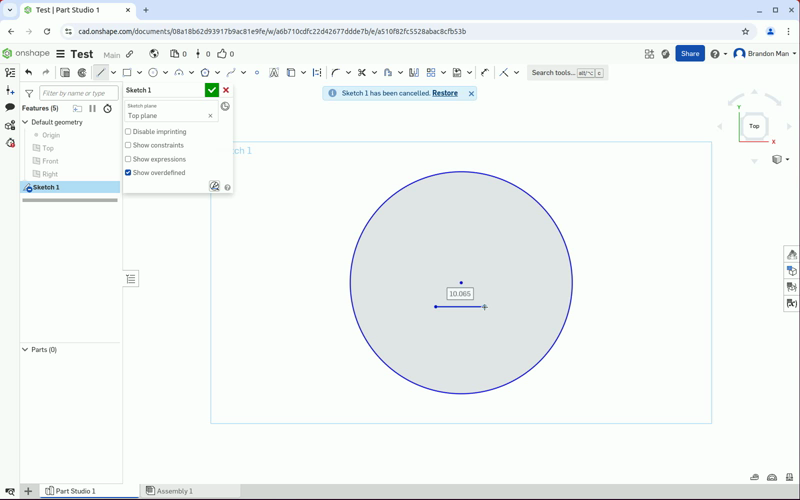
mouse_move(514, 306)
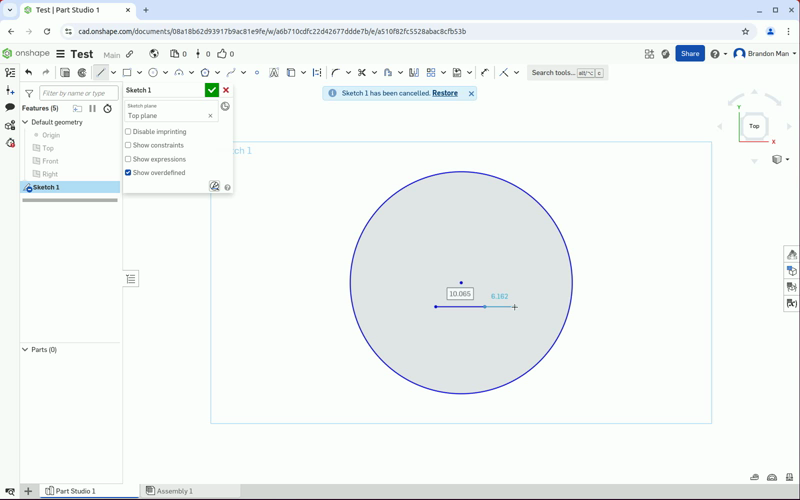
mouse_move(484, 259)
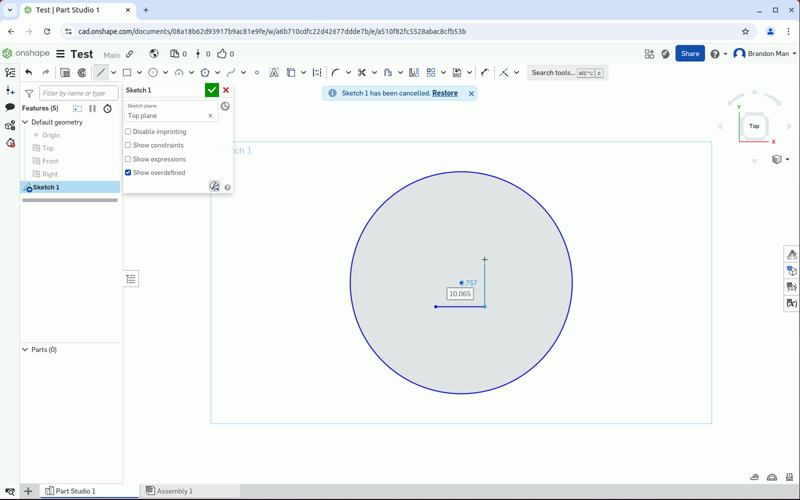
click(484, 259)
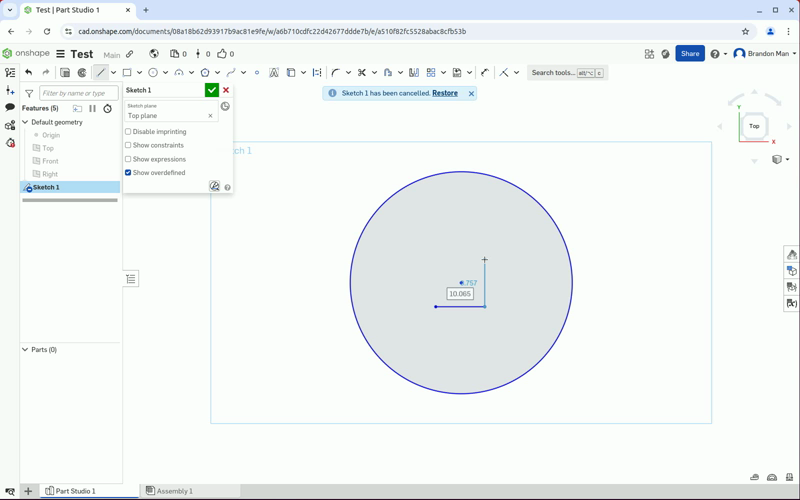
key_up(shift)
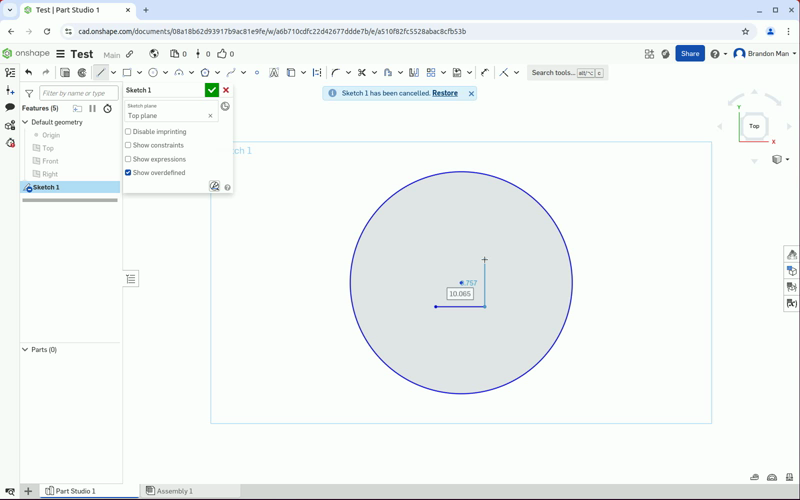
key_down(shift)
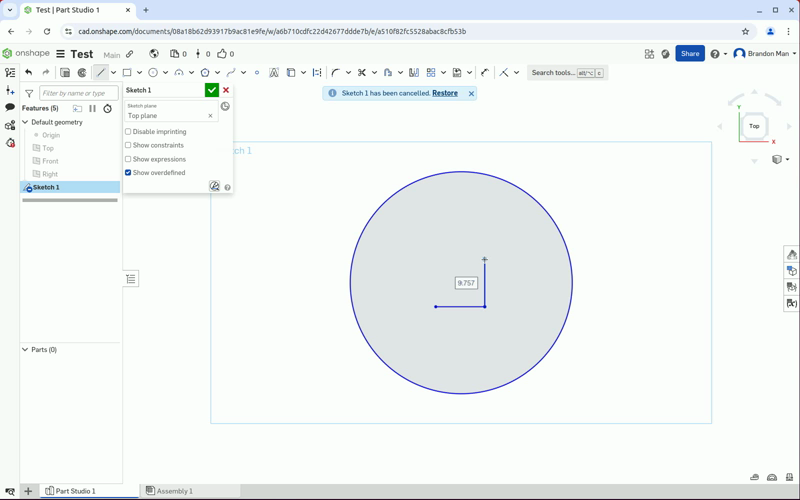
mouse_move(514, 259)
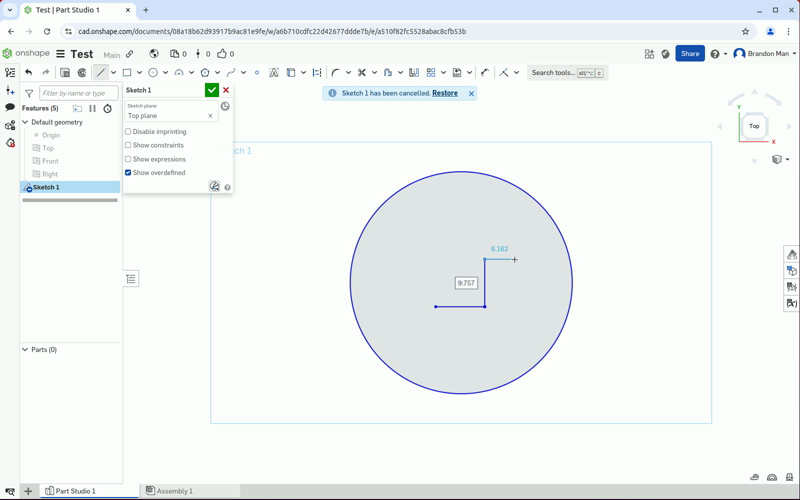
mouse_move(435, 259)
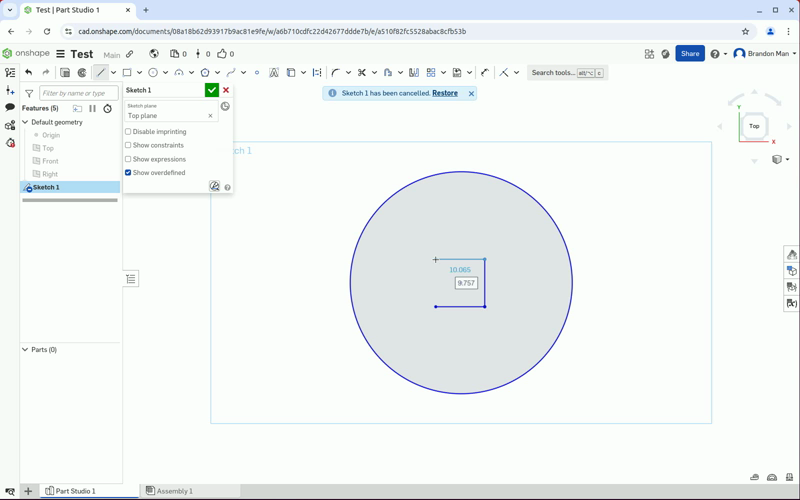
click(435, 259)
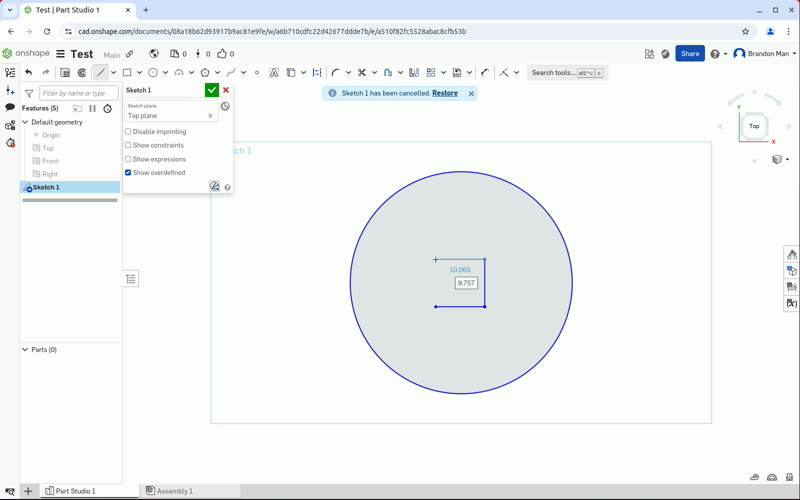
key_up(shift)
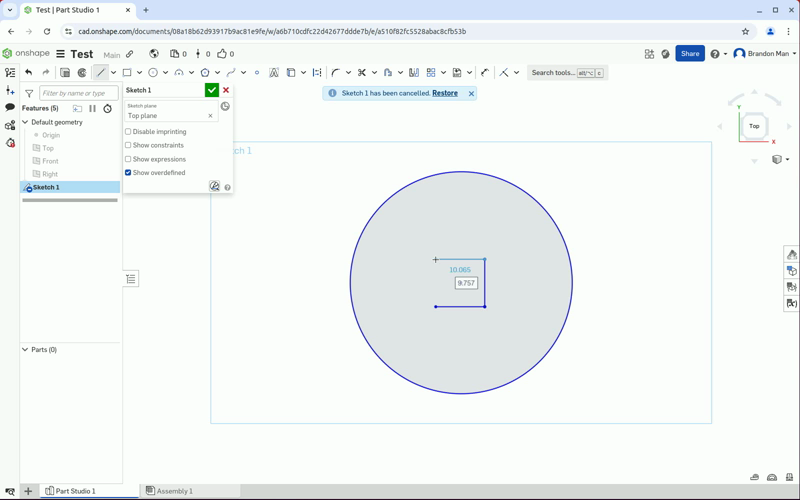
mouse_move(465, 259)
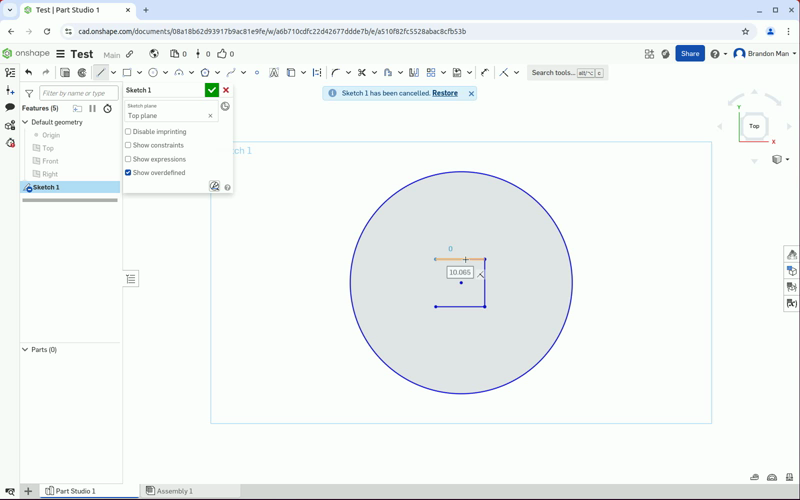
key_down(shift)
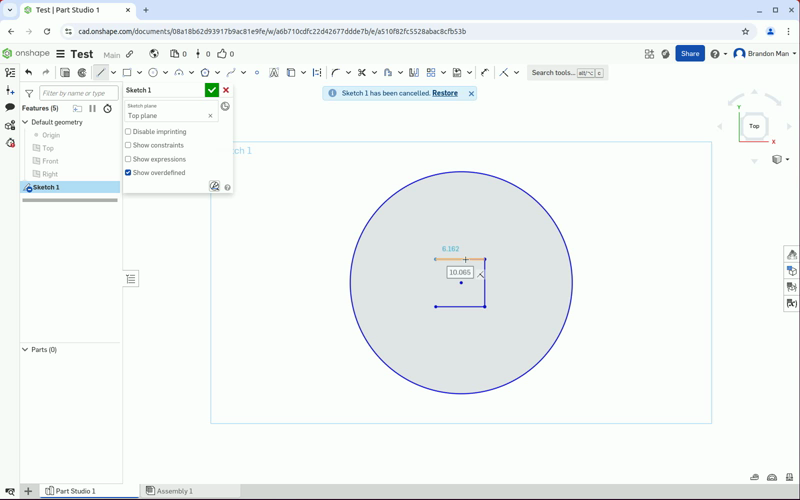
mouse_move(435, 306)
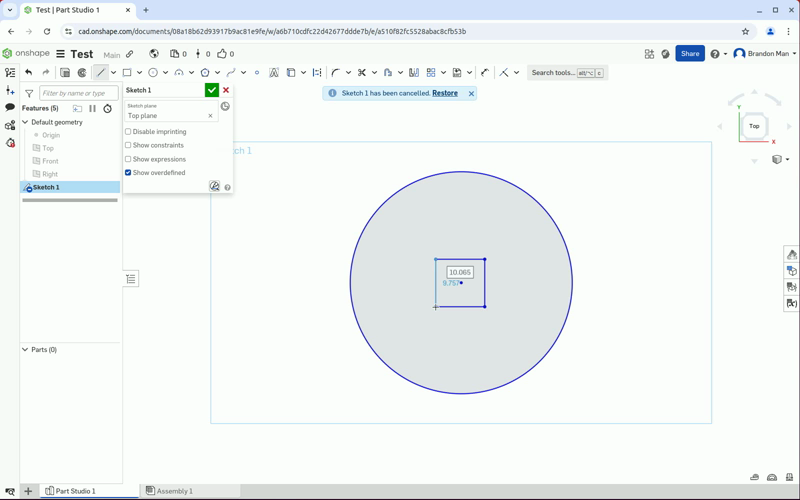
key_up(shift)
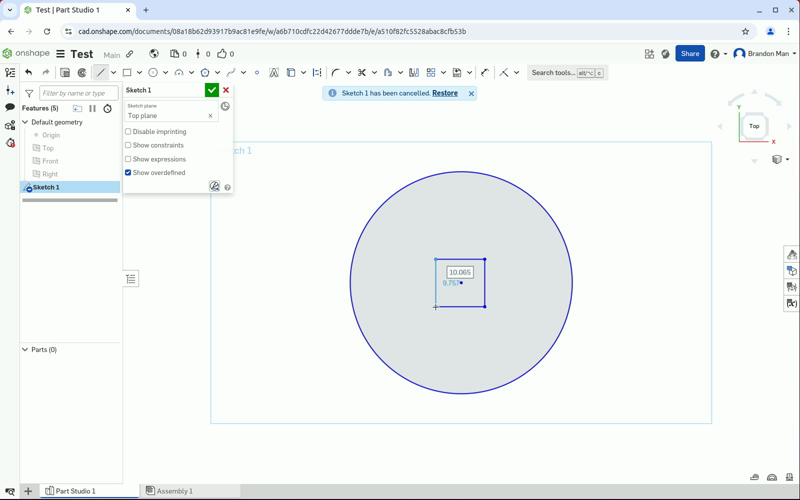
click(435, 306)
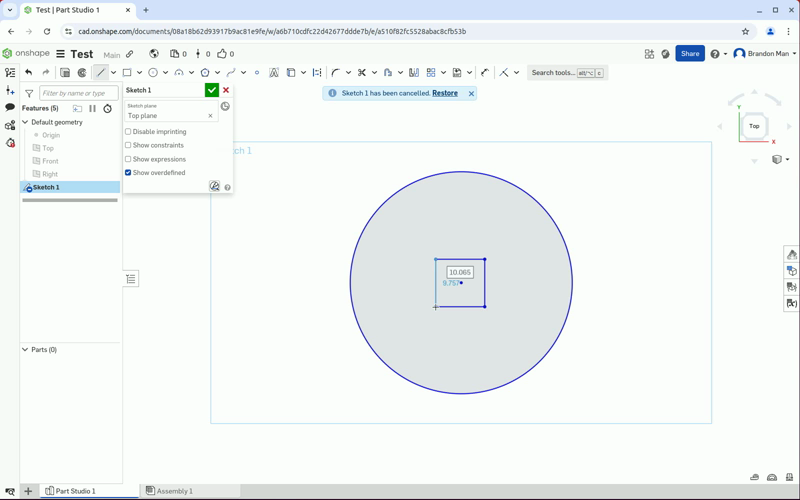
key(esc)
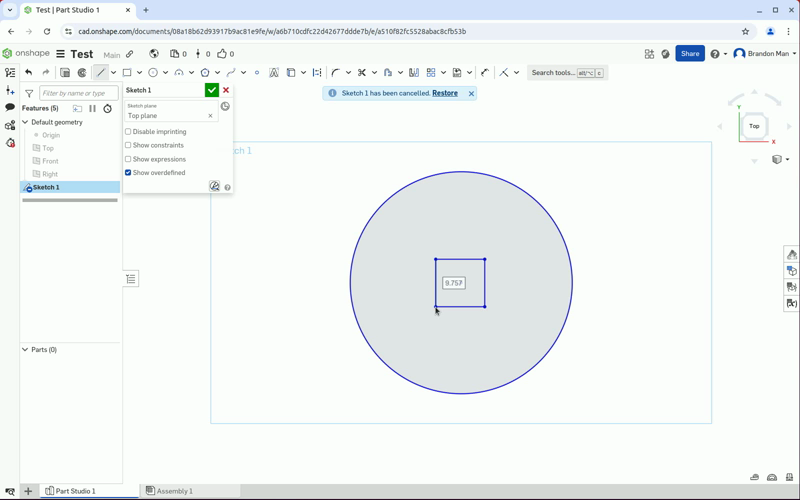
mouse_move(517, 218)
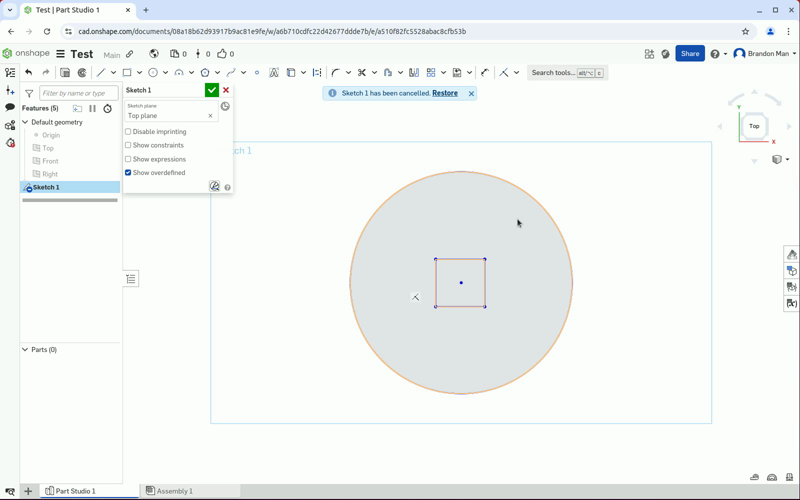
click(517, 218)
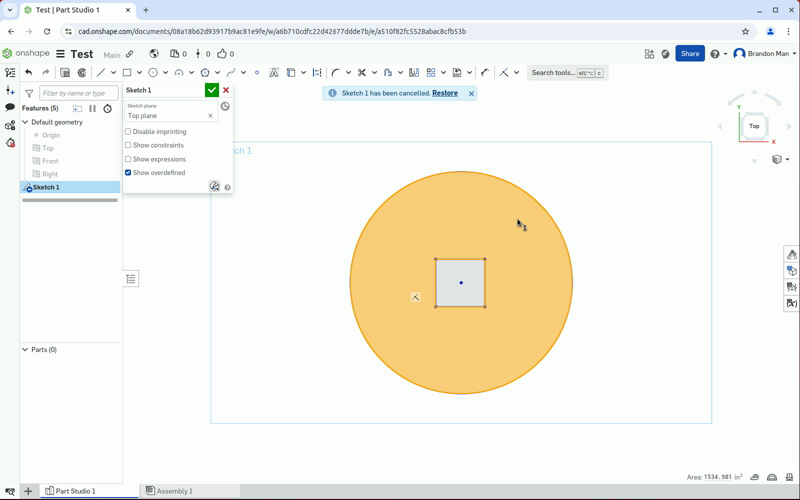
mouse_move(73, 352)
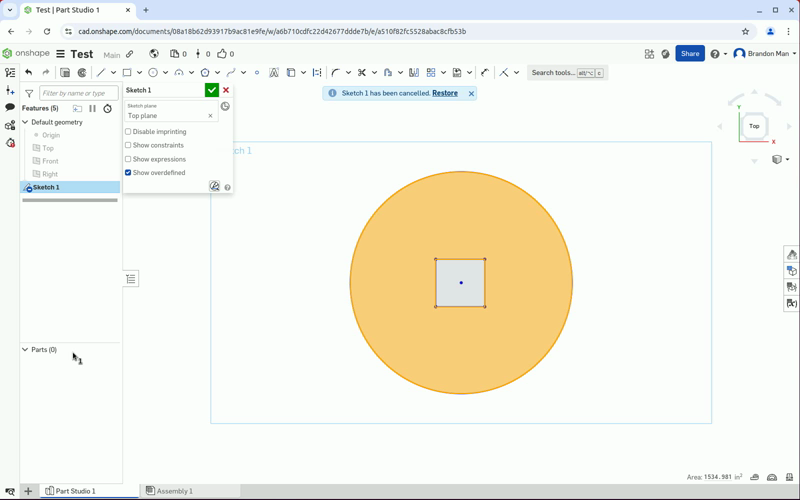
key(shift+y)
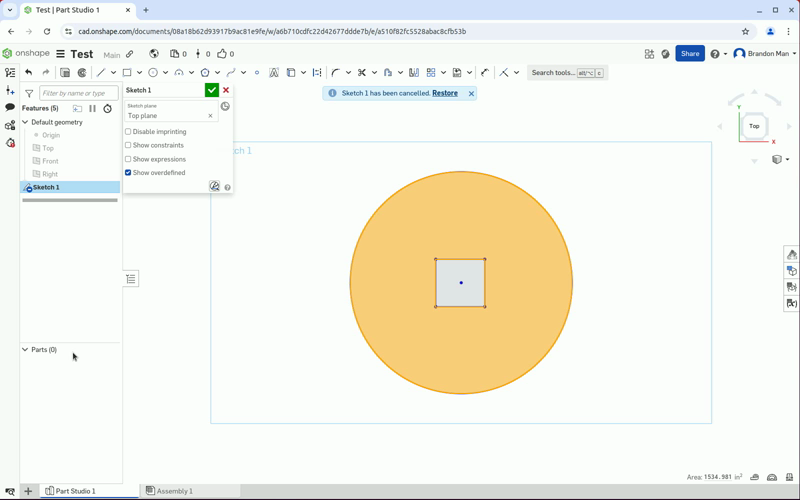
key(shift+e)
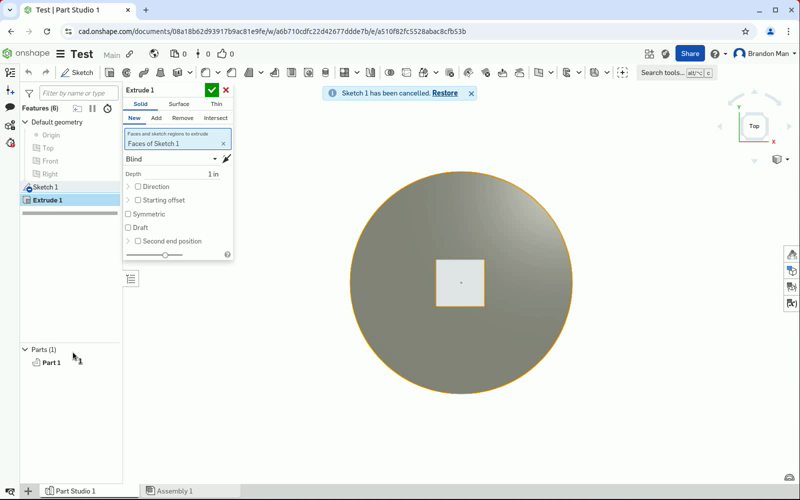
mouse_move(143, 106)
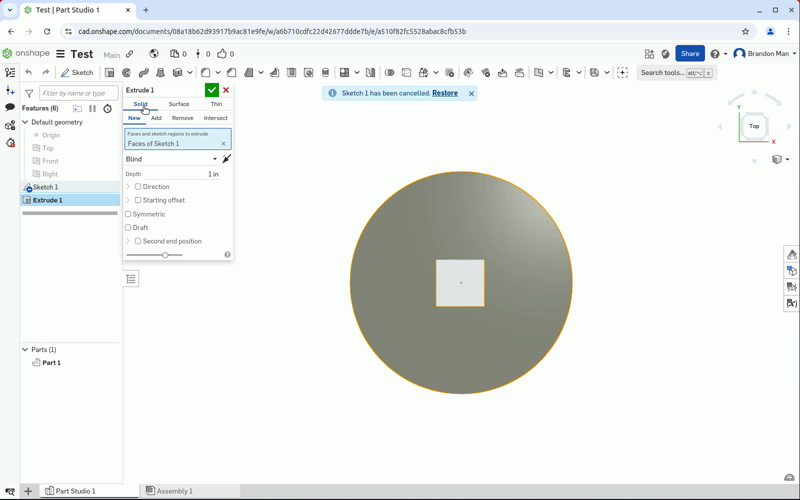
click(143, 106)
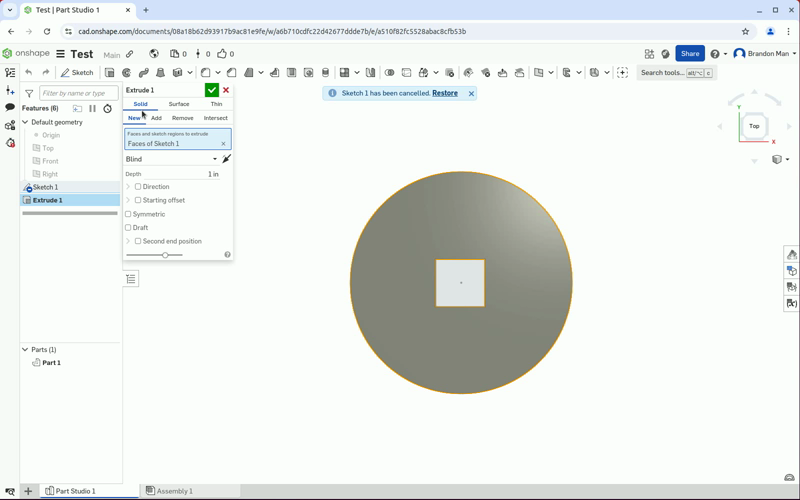
mouse_move(137, 120)
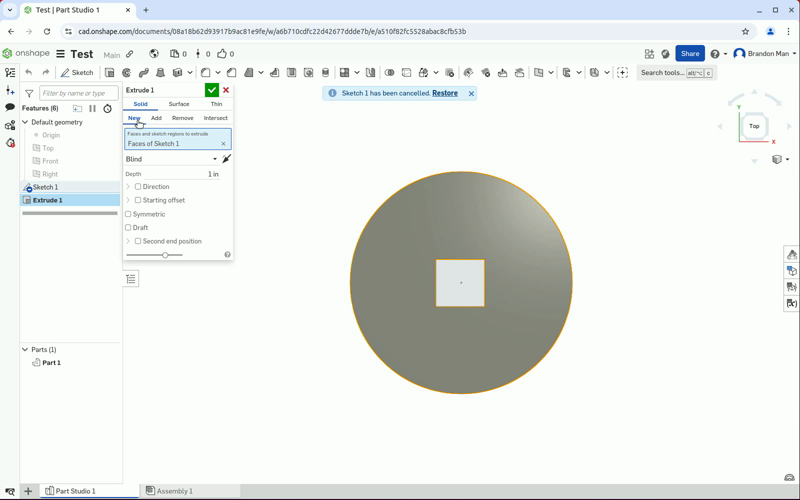
click(137, 120)
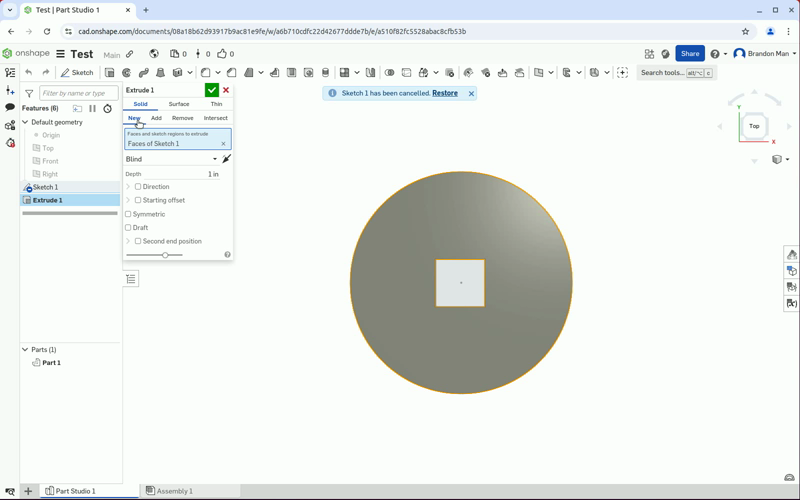
key(tab, 4)
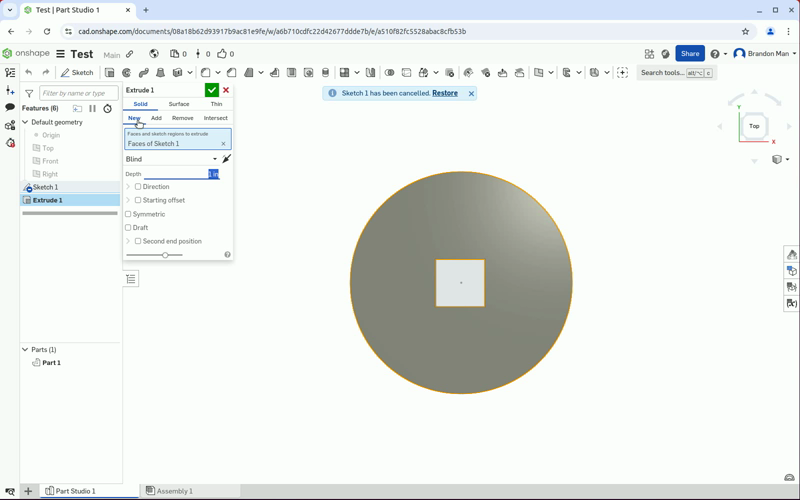
text(9.869)
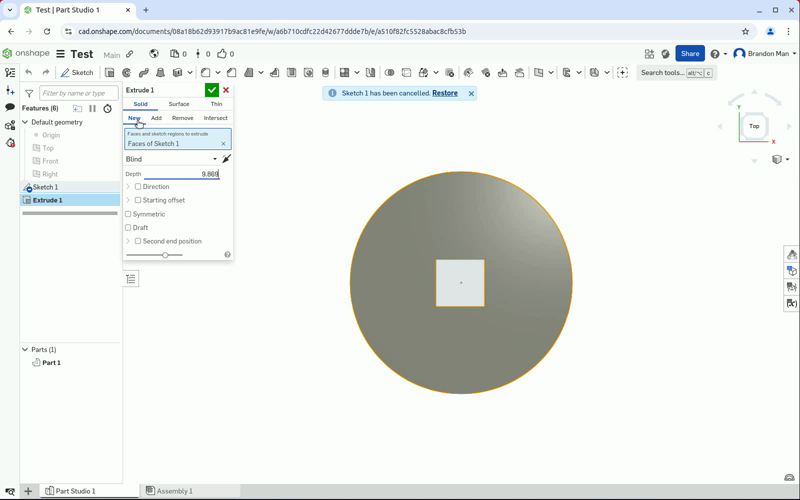
key(enter)
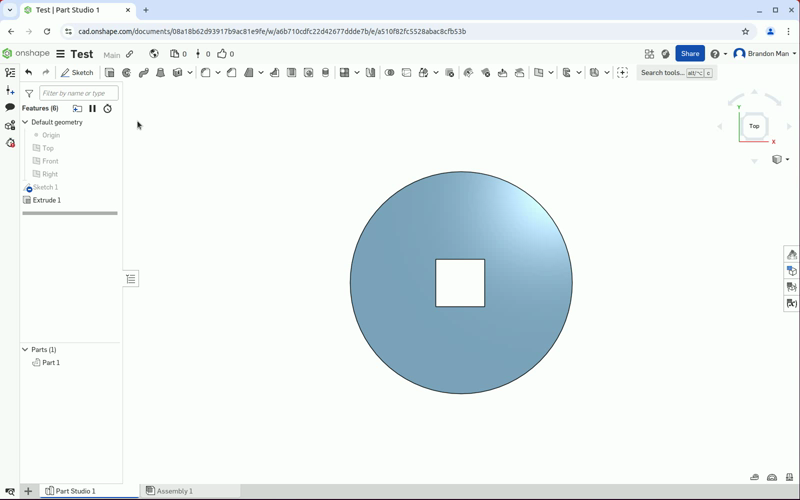
key(shift+h)
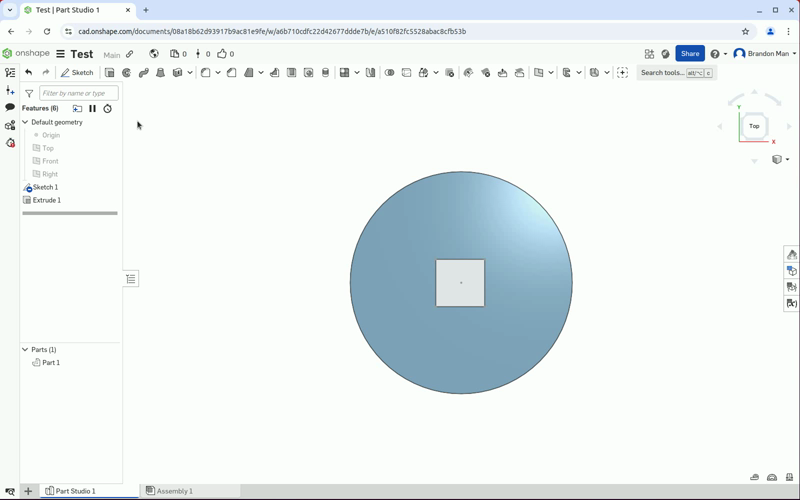
key(shift+h)
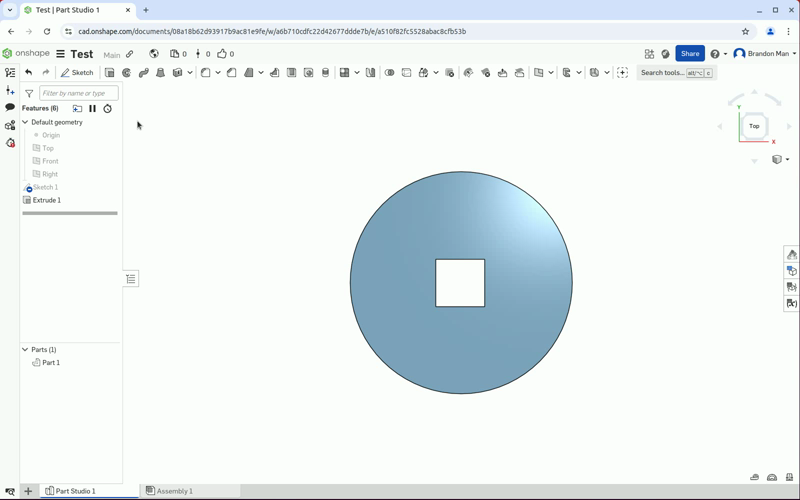
mouse_move(73, 189)
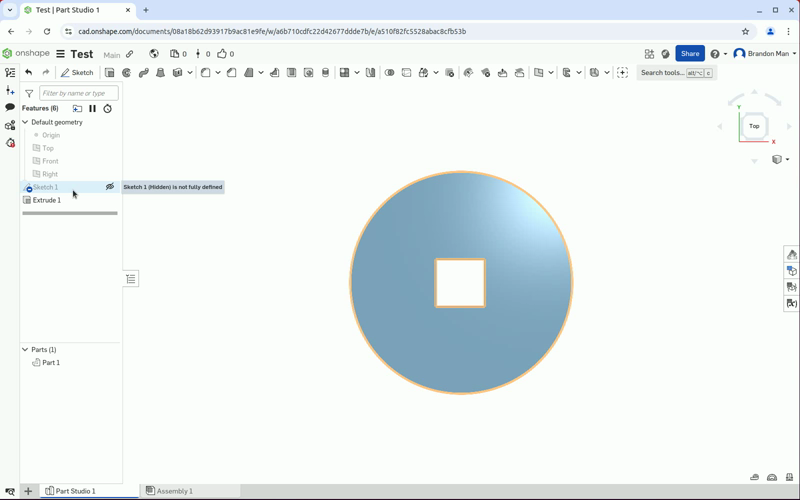
click(73, 189)
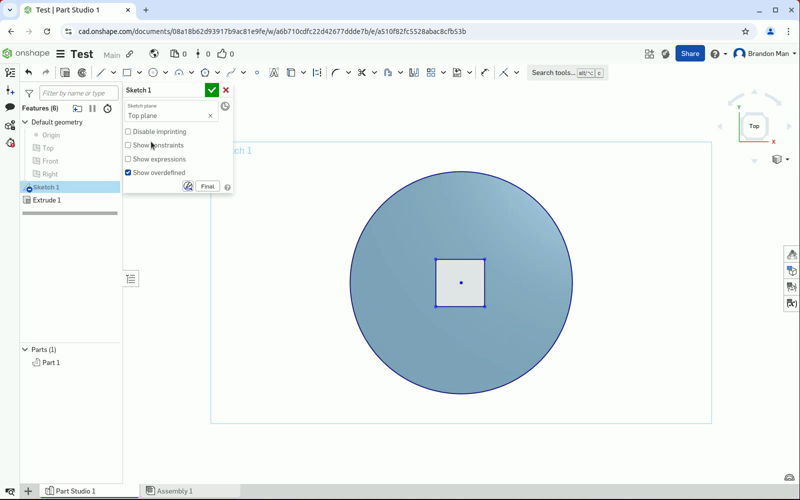
mouse_move(229, 92)
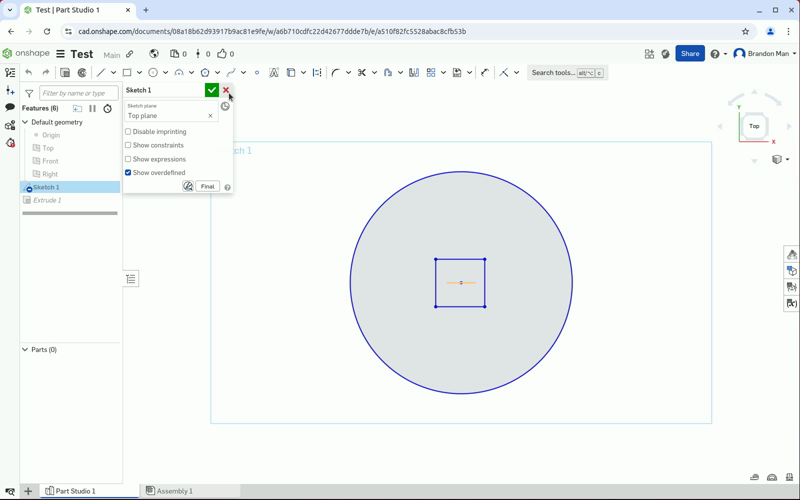
click(229, 92)
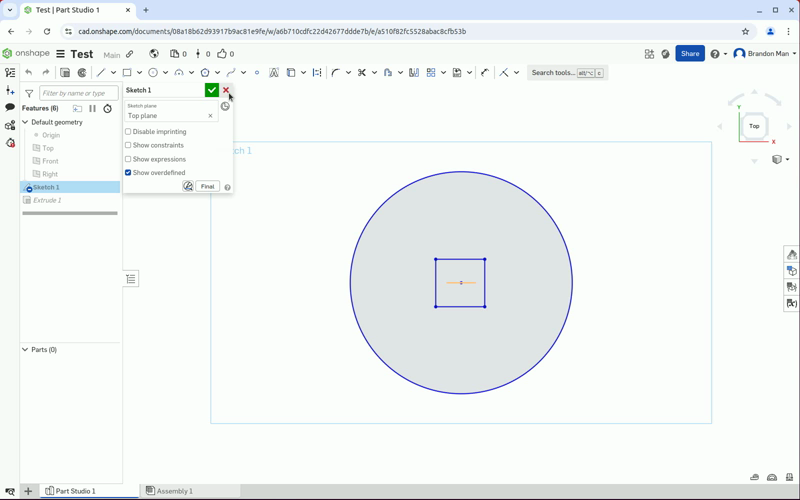
key(shift+s)
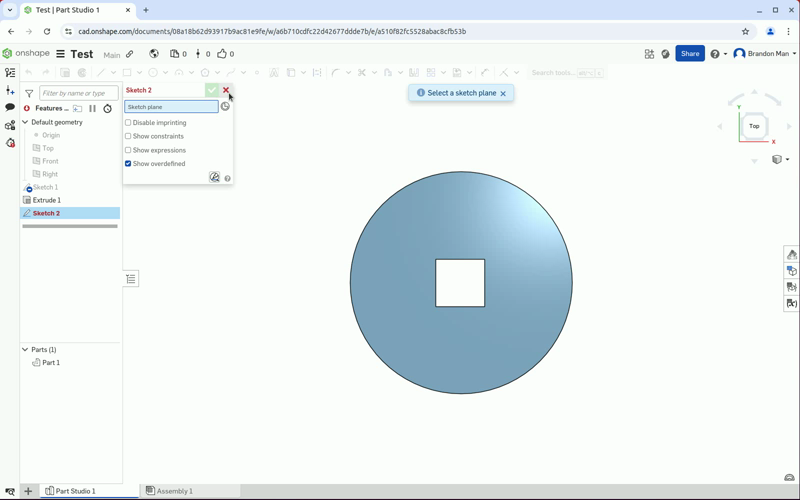
mouse_move(73, 150)
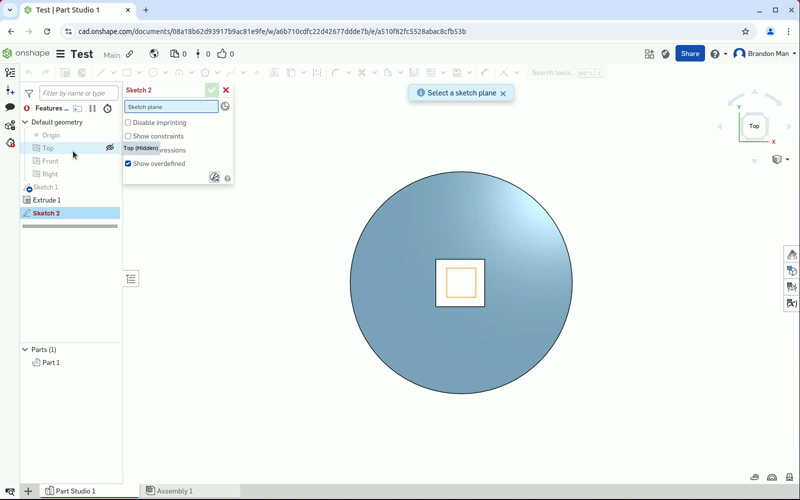
click(73, 150)
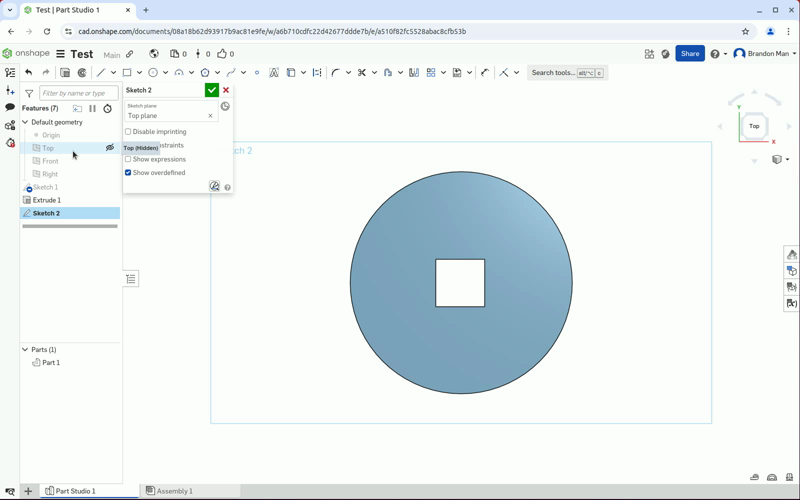
mouse_move(73, 352)
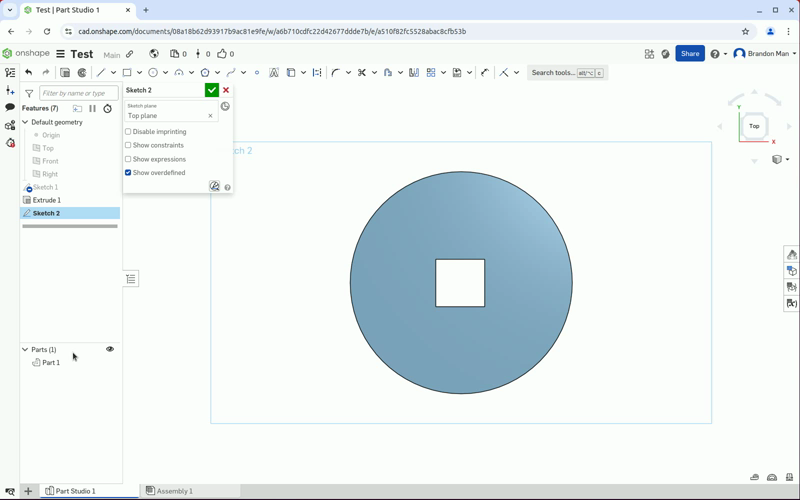
key(y)
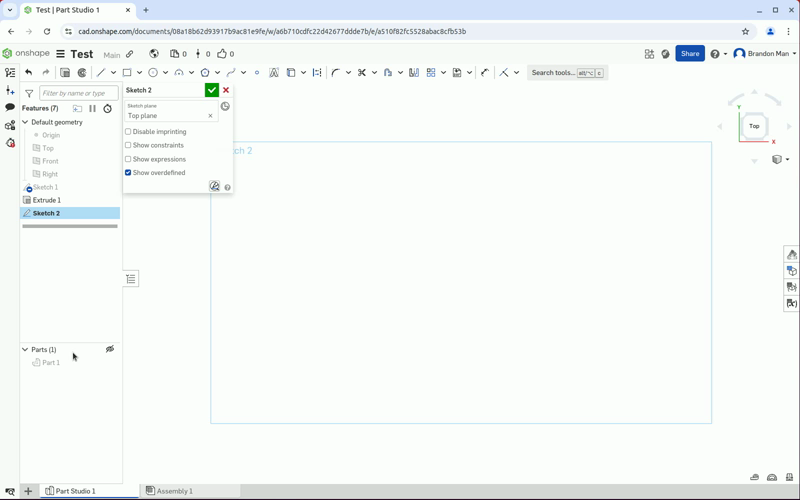
key(l)
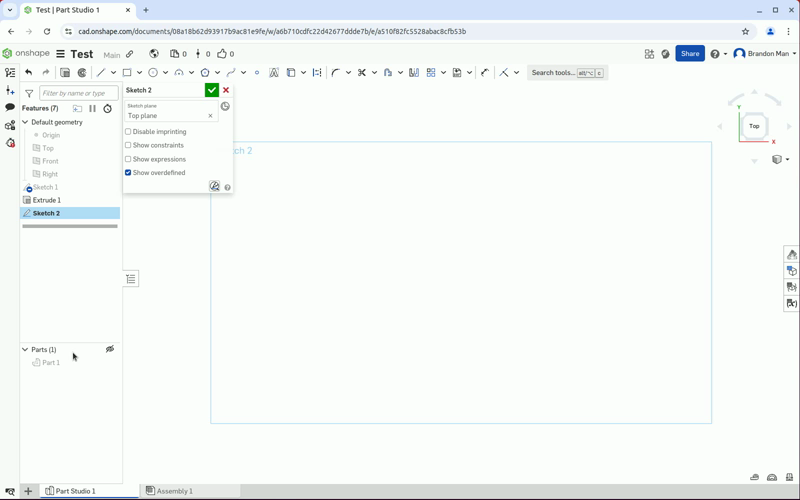
key_down(shift)
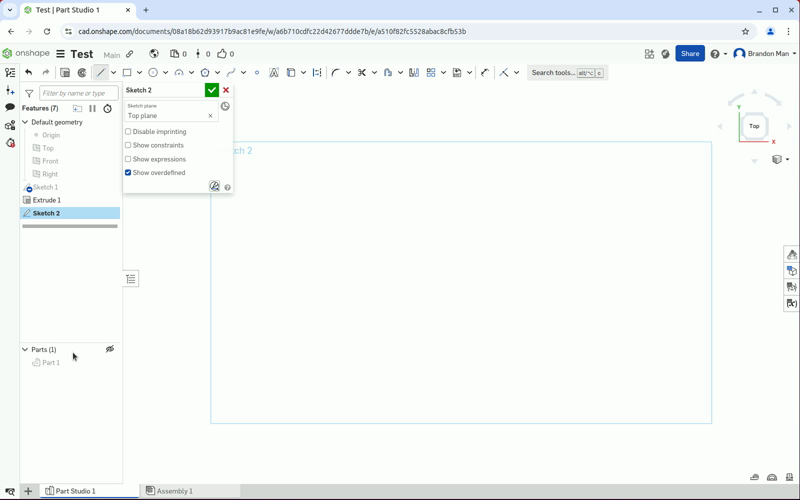
mouse_move(436, 307)
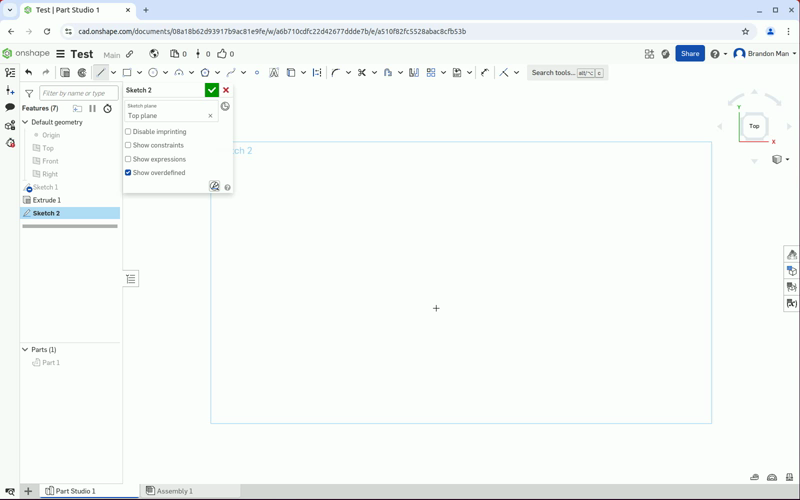
click(436, 307)
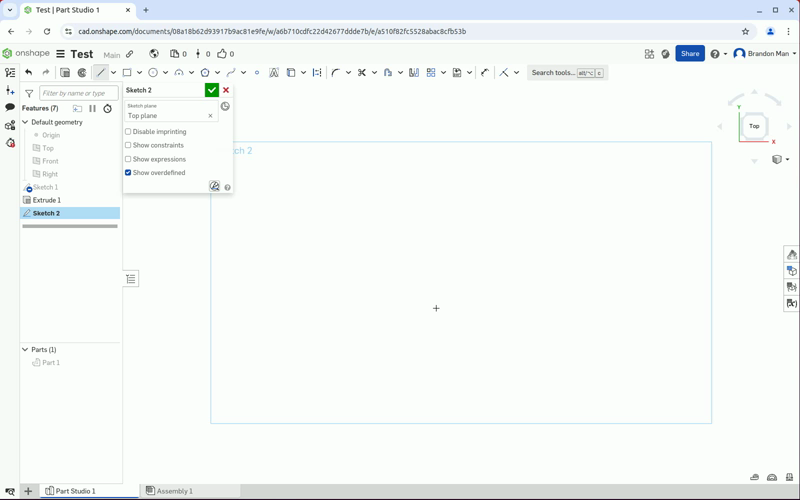
key_up(shift)
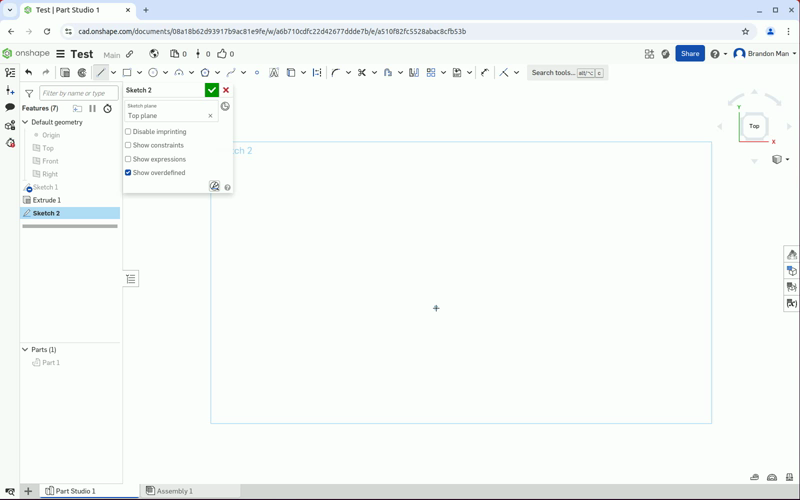
key_down(shift)
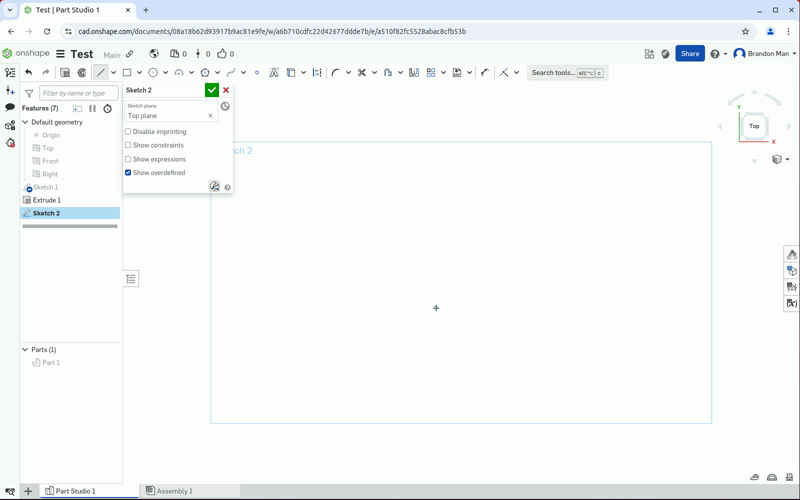
mouse_move(466, 307)
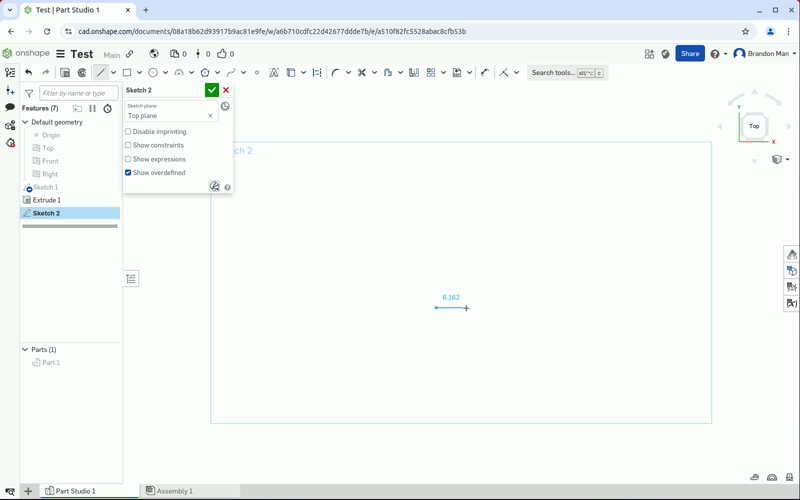
mouse_move(486, 307)
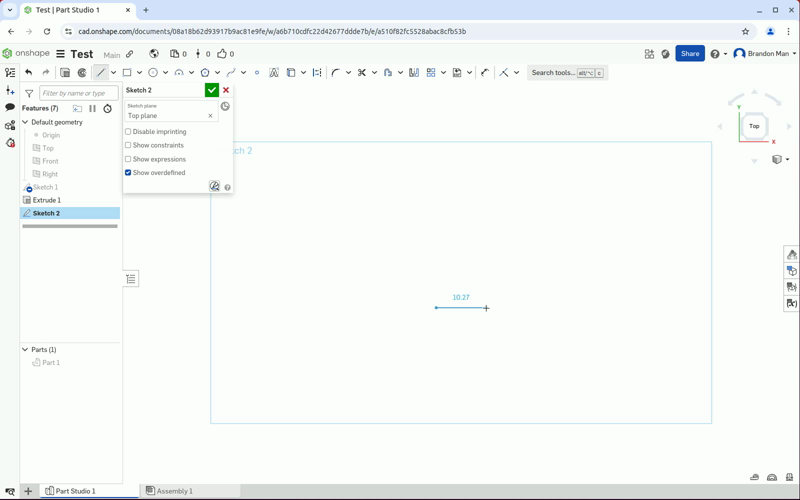
click(486, 307)
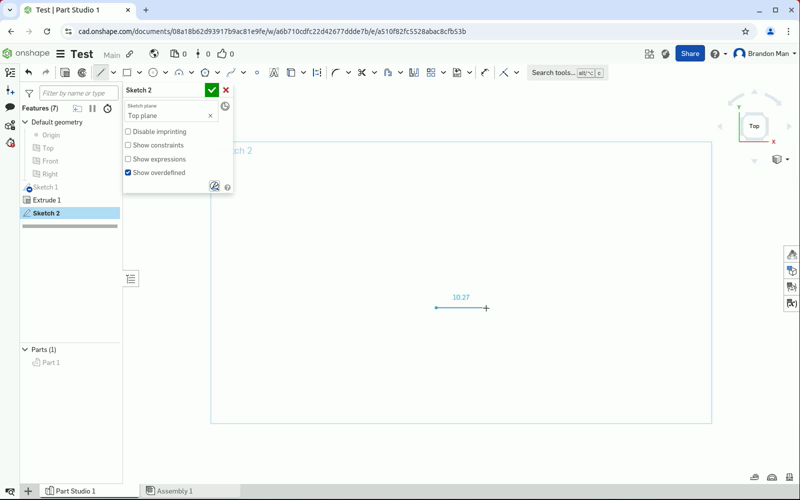
key_up(shift)
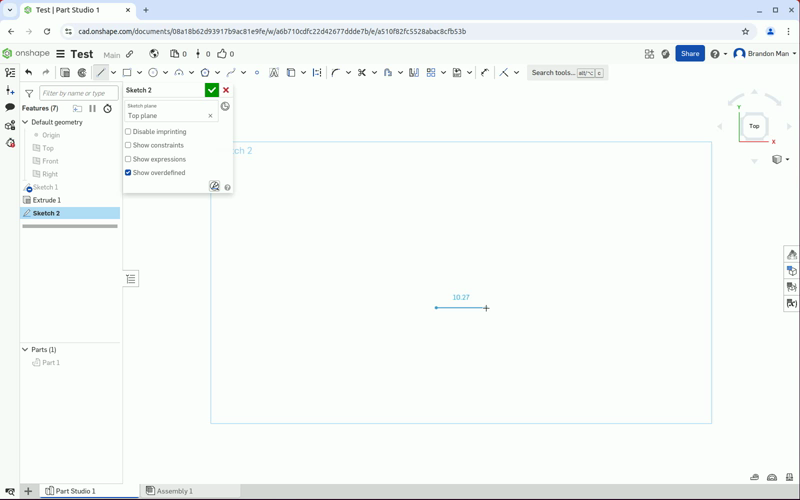
key_down(shift)
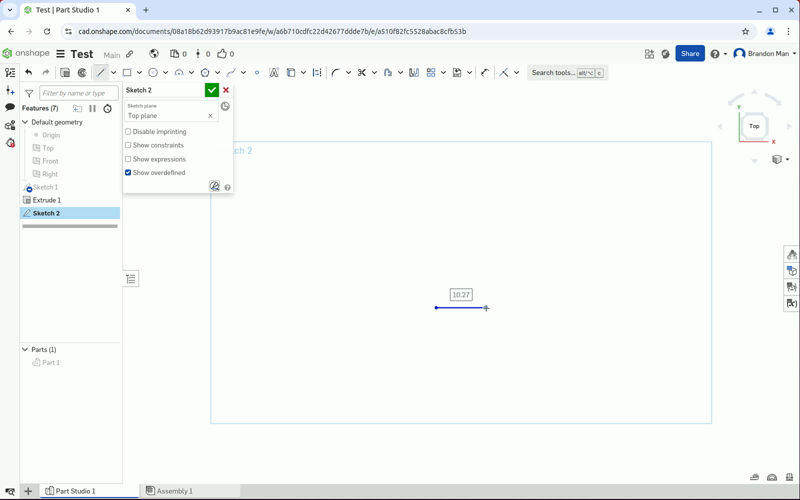
mouse_move(516, 307)
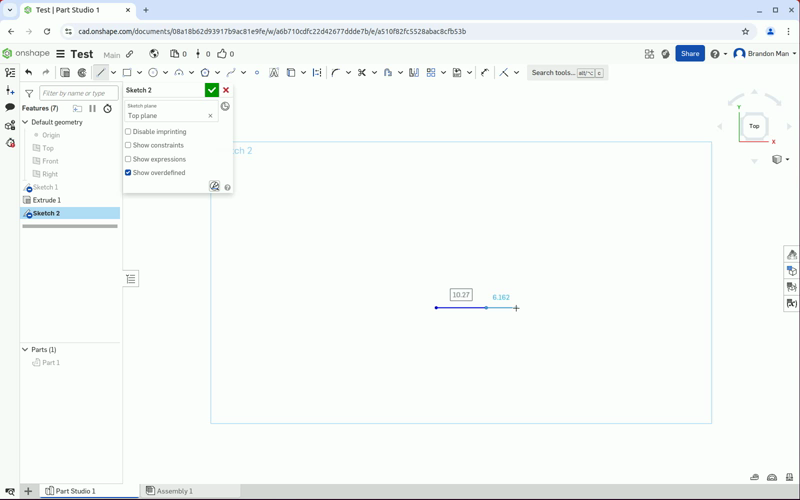
mouse_move(486, 257)
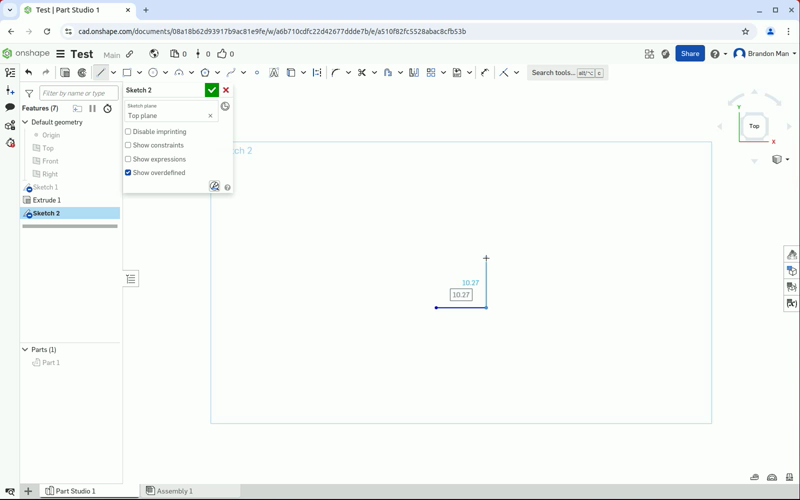
click(486, 257)
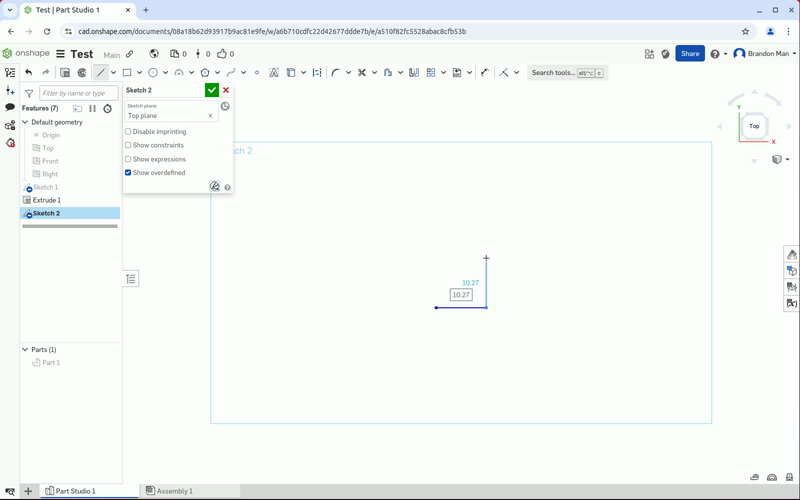
key_up(shift)
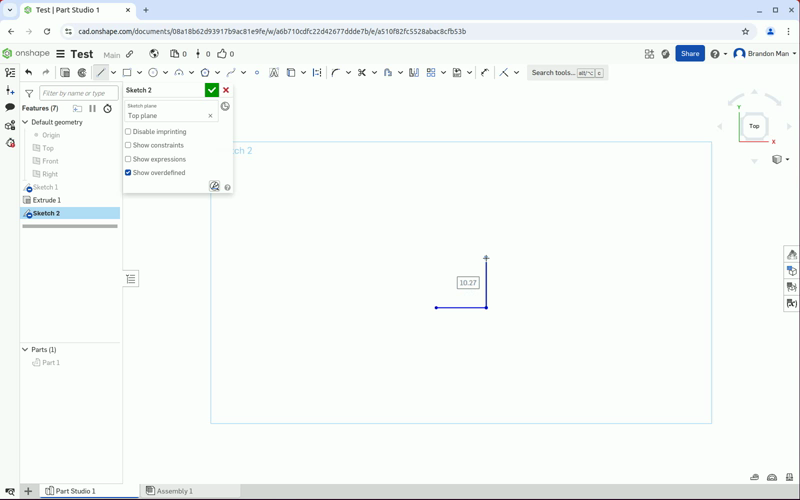
key_down(shift)
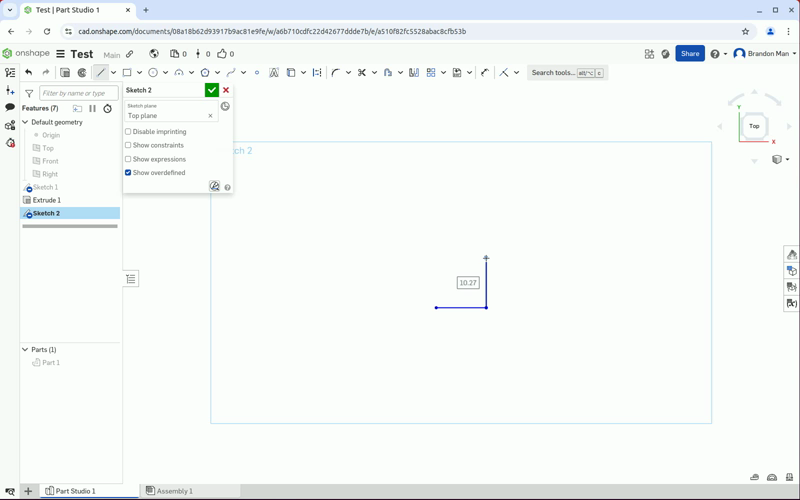
mouse_move(516, 257)
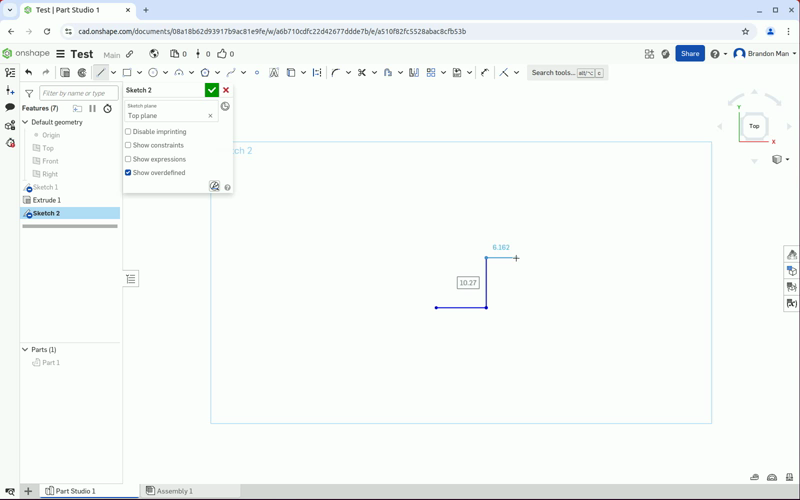
mouse_move(436, 257)
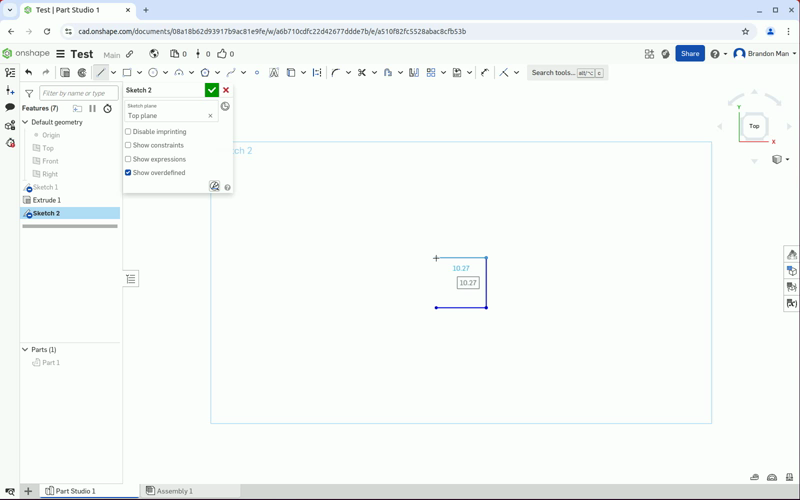
click(436, 257)
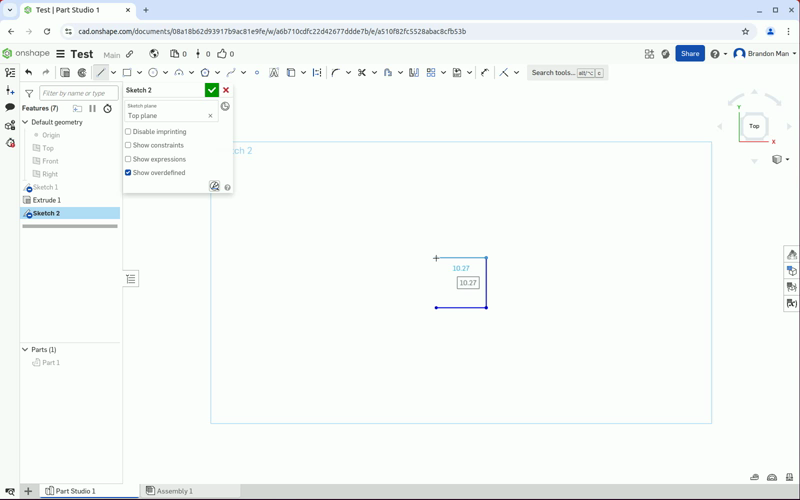
key_up(shift)
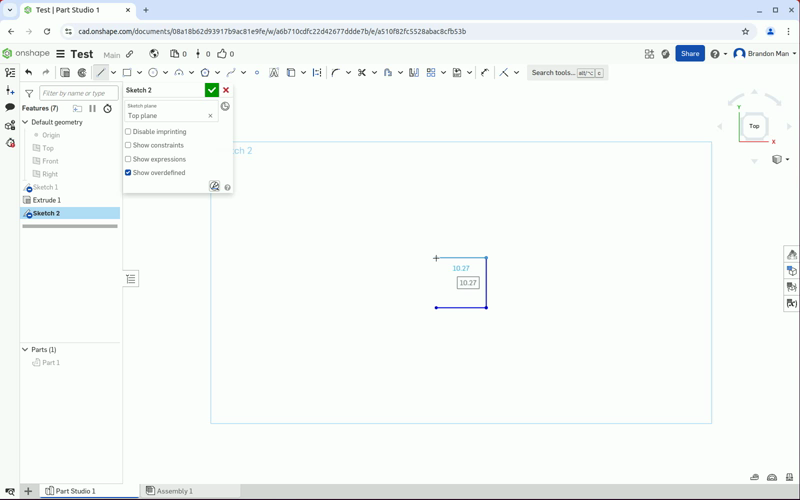
mouse_move(466, 257)
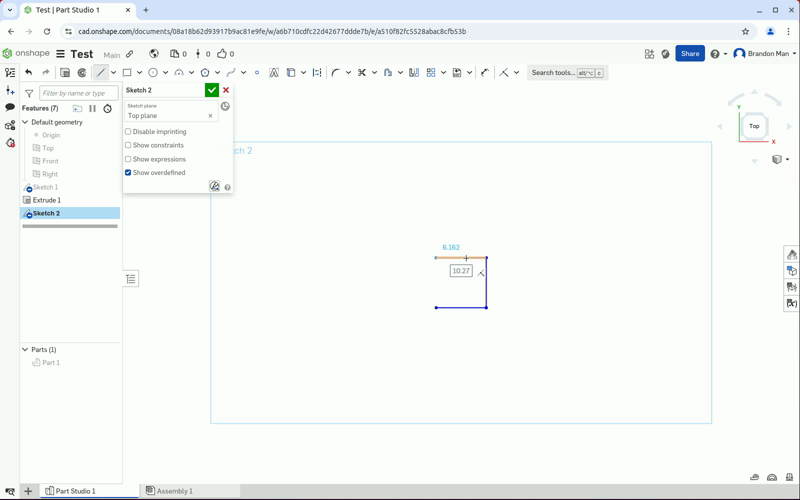
key_down(shift)
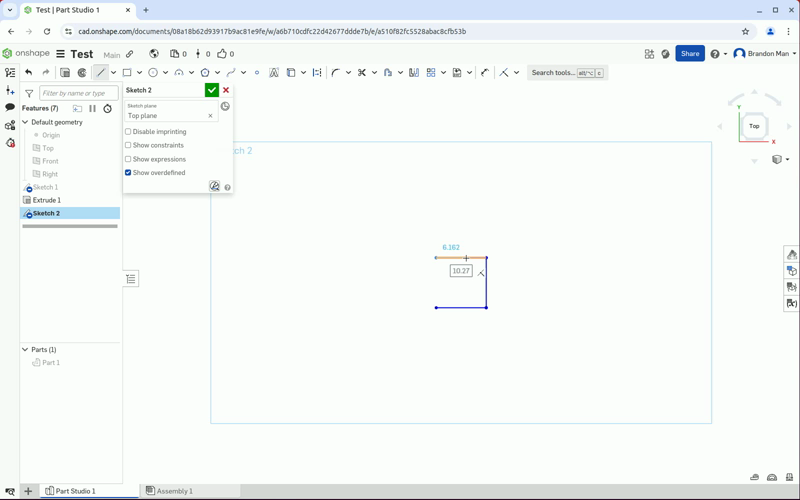
mouse_move(436, 307)
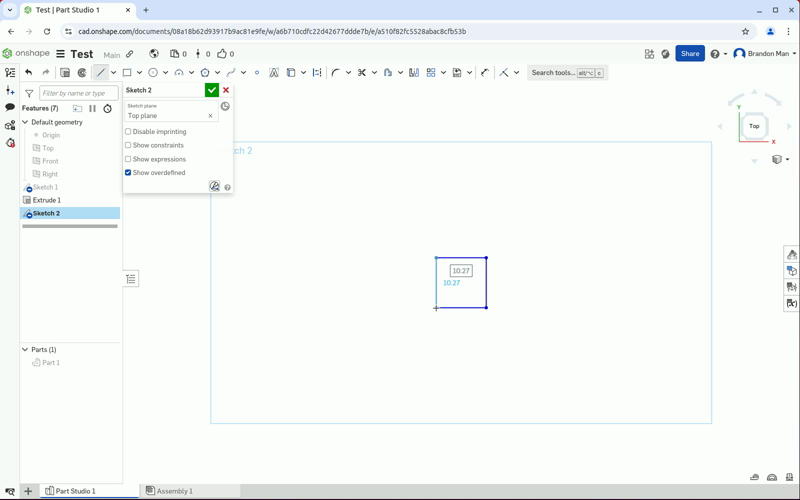
key_up(shift)
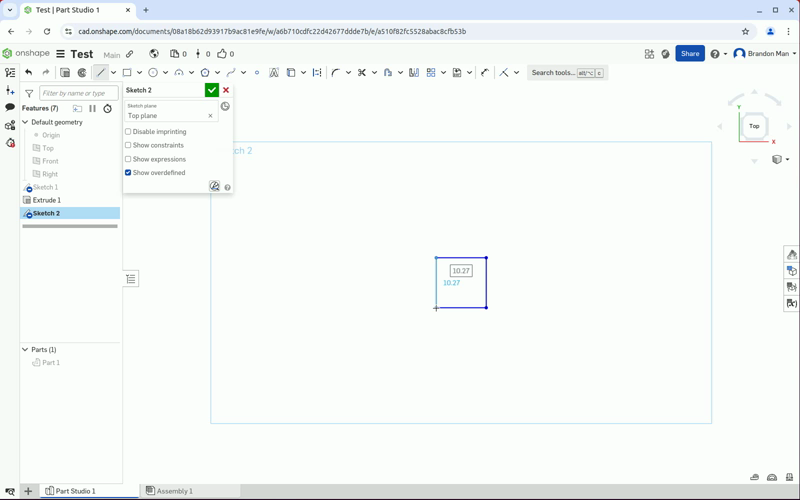
click(436, 307)
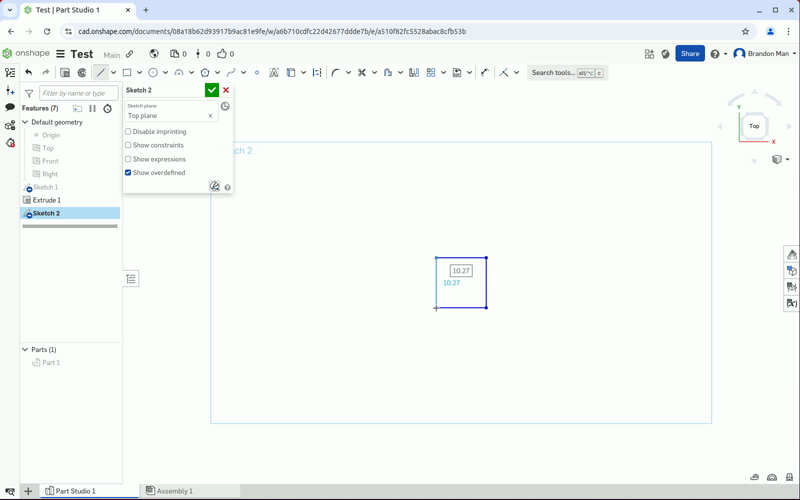
key(esc)
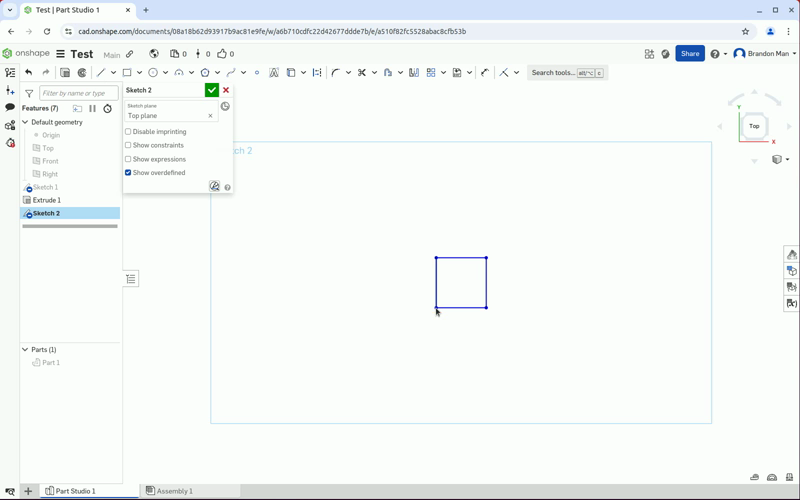
mouse_move(476, 284)
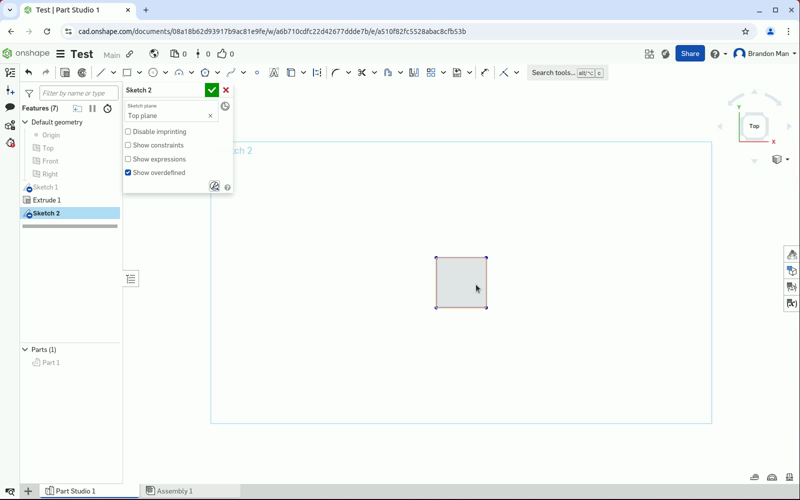
click(476, 284)
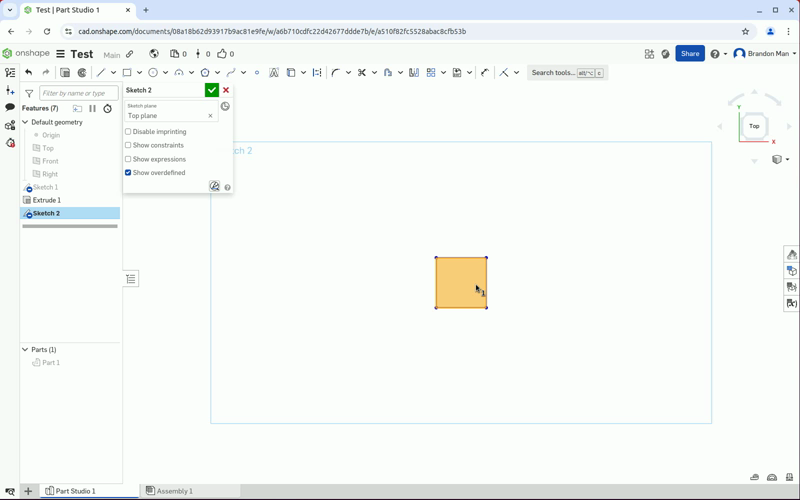
mouse_move(73, 352)
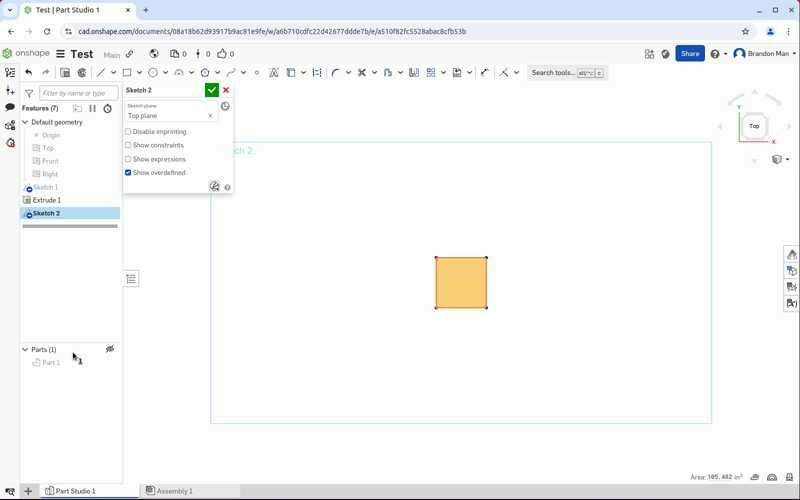
key(shift+y)
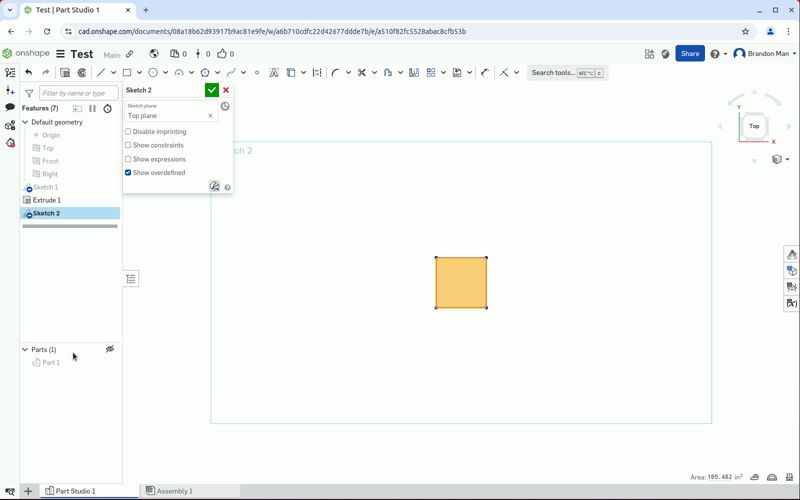
key(shift+e)
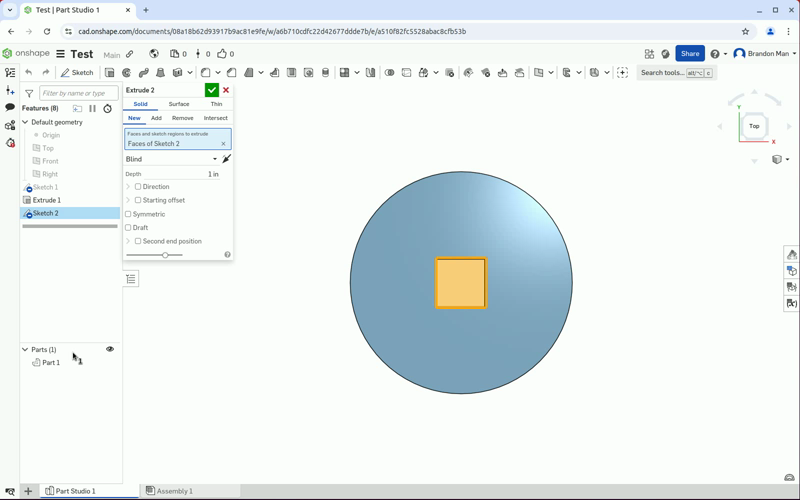
mouse_move(143, 106)
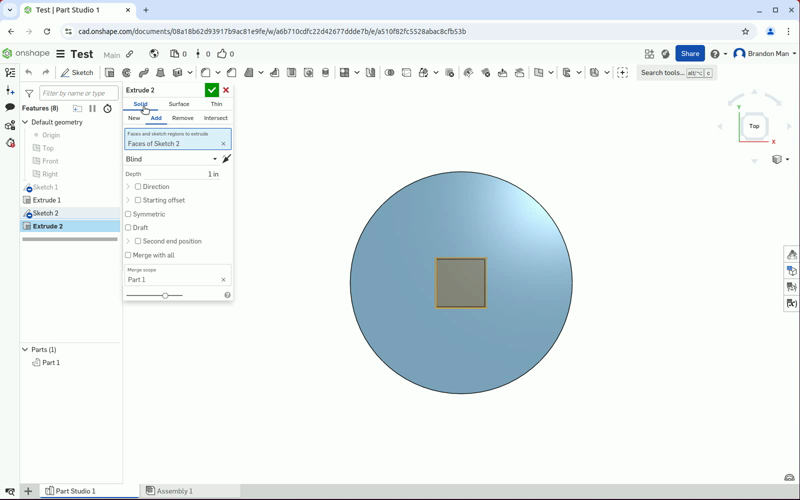
click(143, 106)
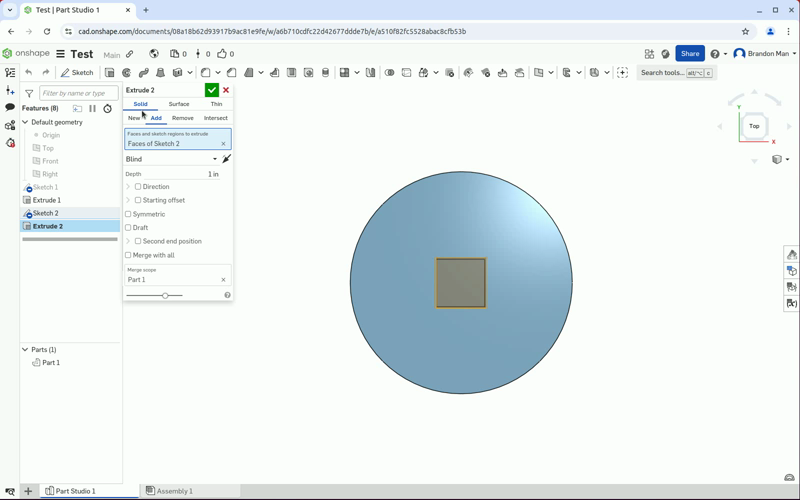
mouse_move(137, 120)
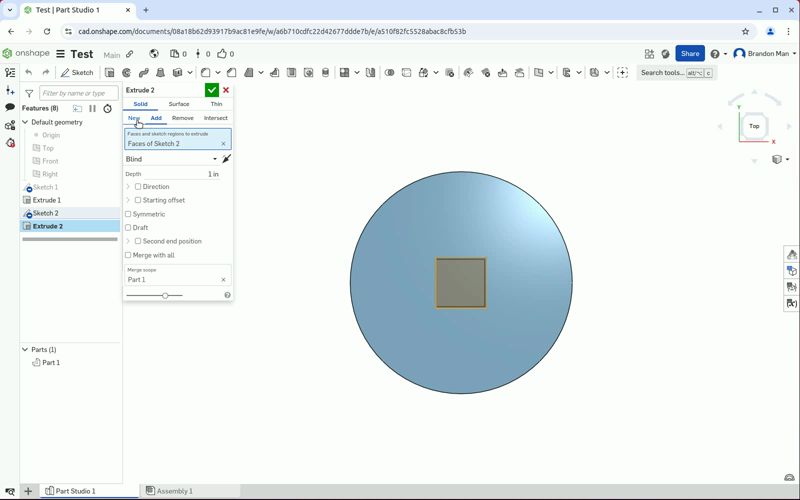
click(137, 120)
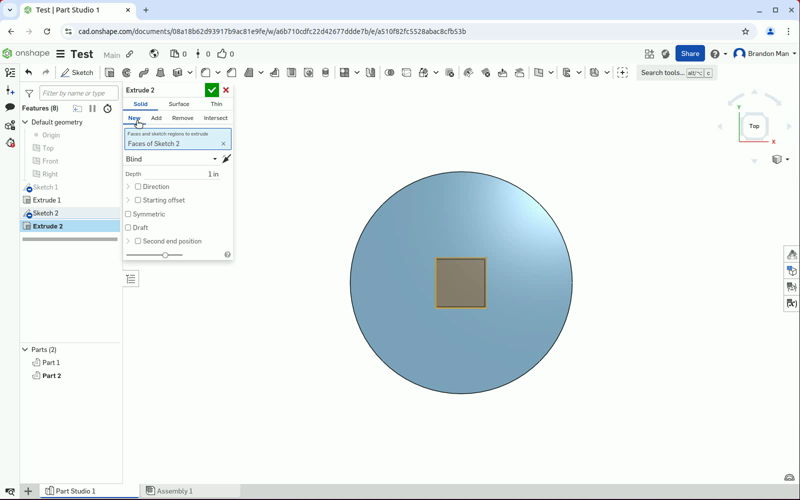
key(tab, 4)
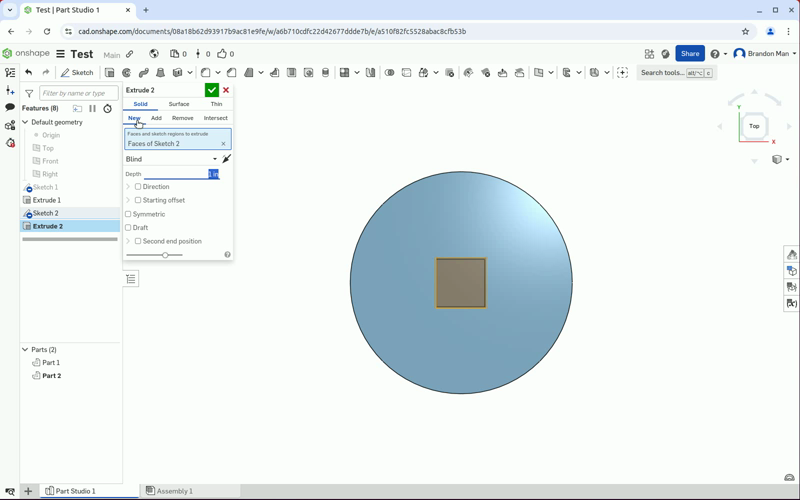
text(9.869)
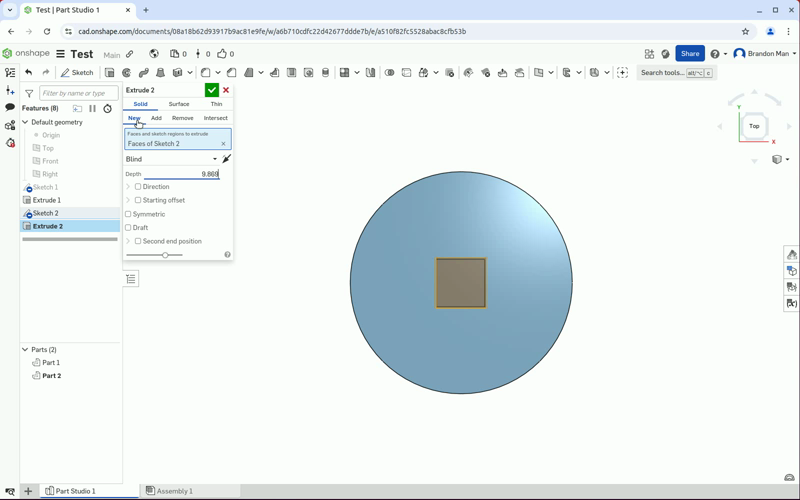
key(enter)
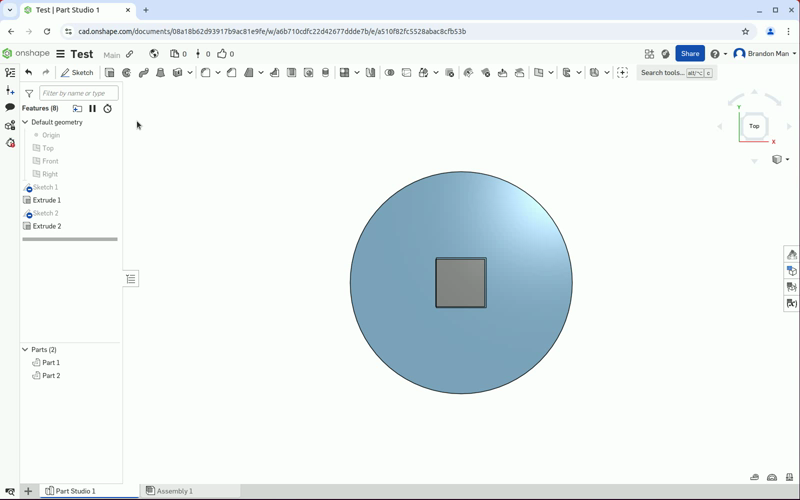
key(shift+h)
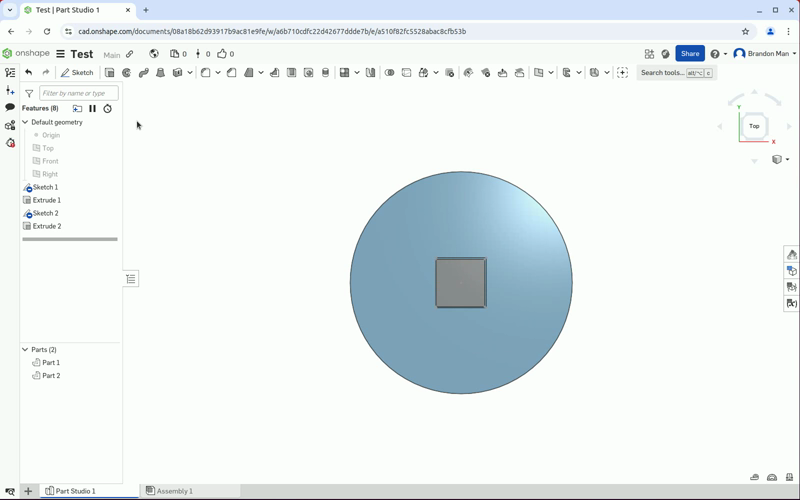
key(shift+h)
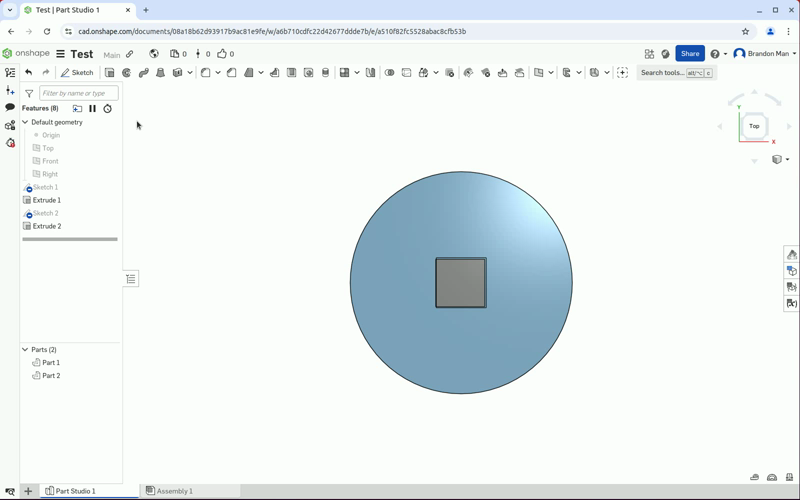
mouse_move(73, 189)
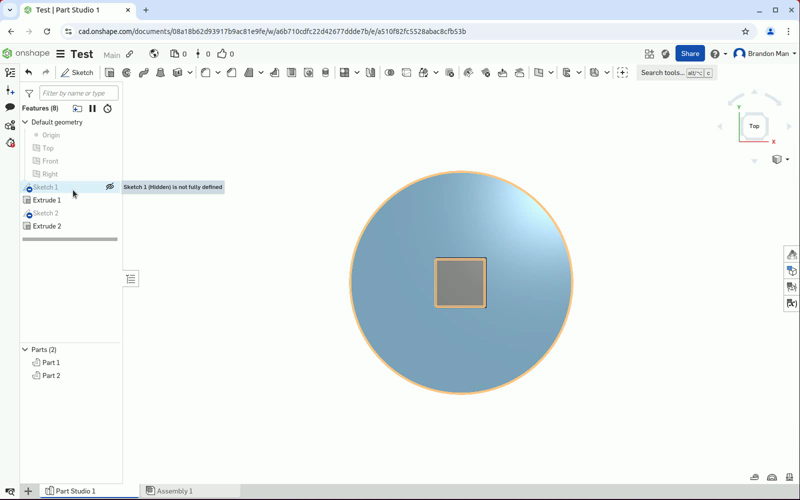
click(73, 189)
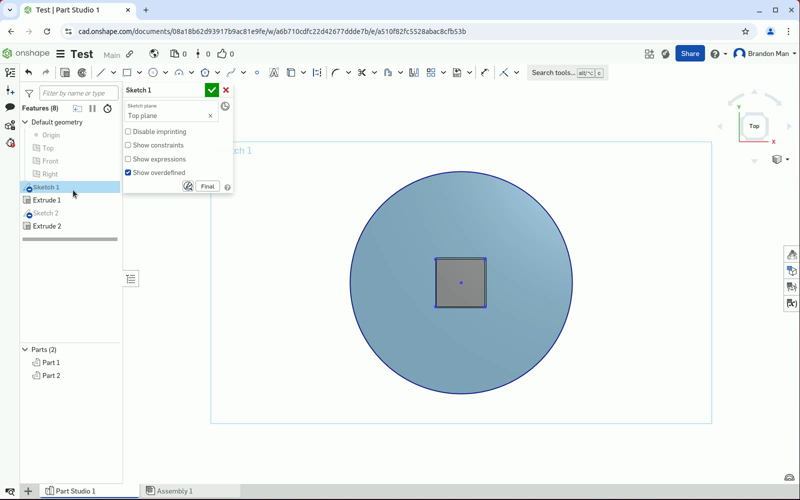
mouse_move(229, 92)
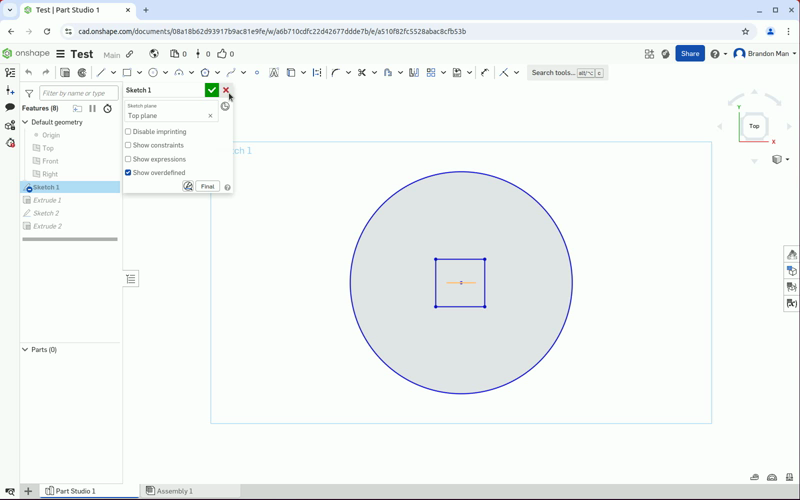
click(229, 92)
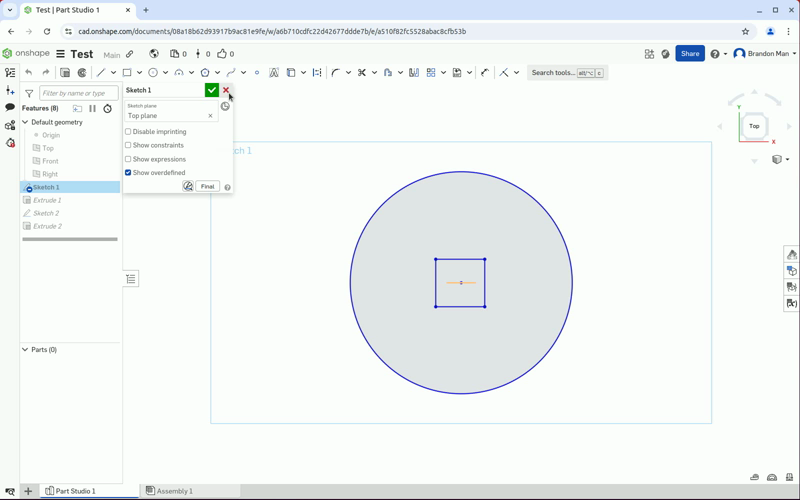
key(shift+s)
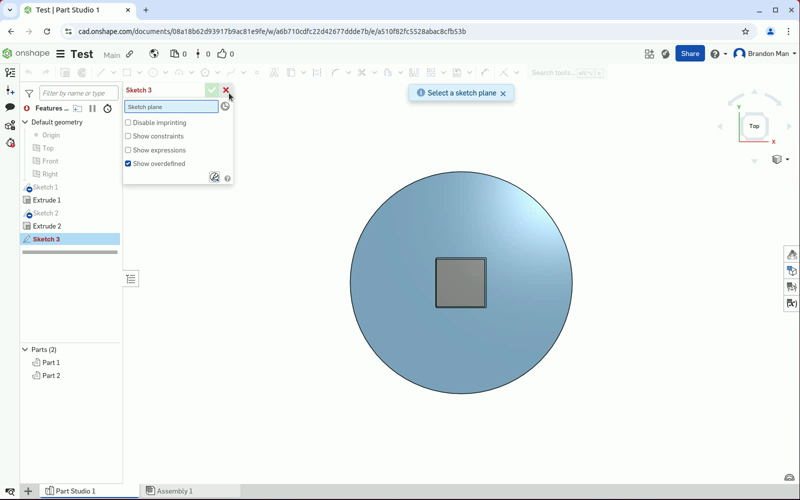
mouse_move(73, 150)
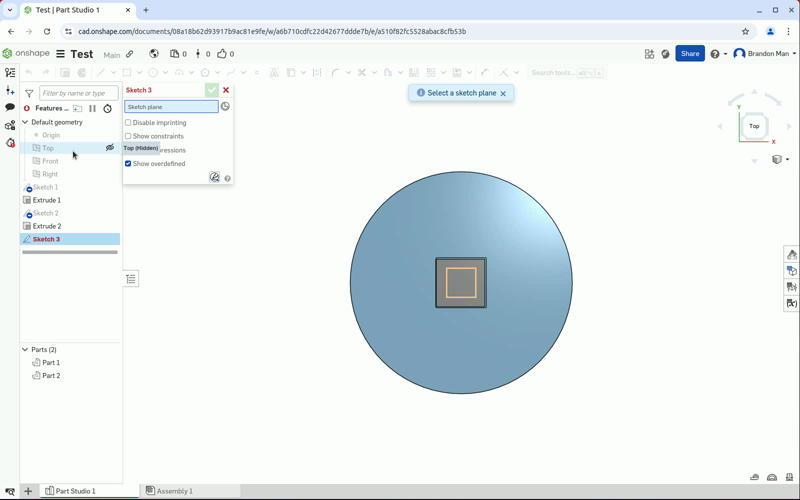
click(73, 150)
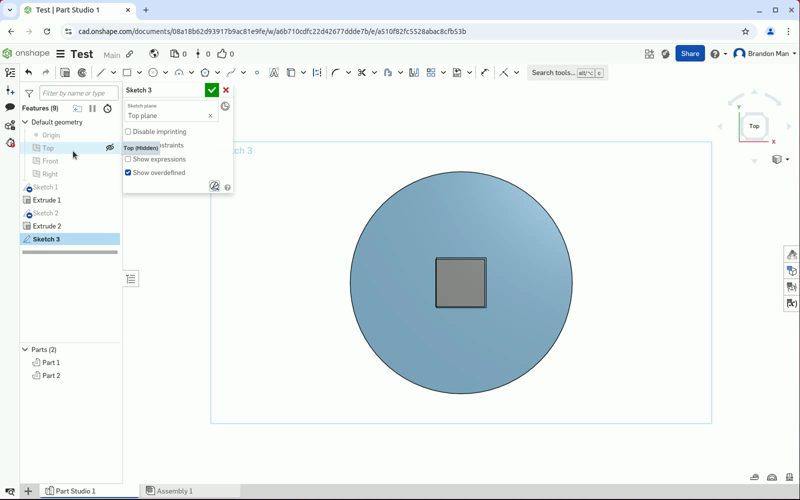
mouse_move(73, 352)
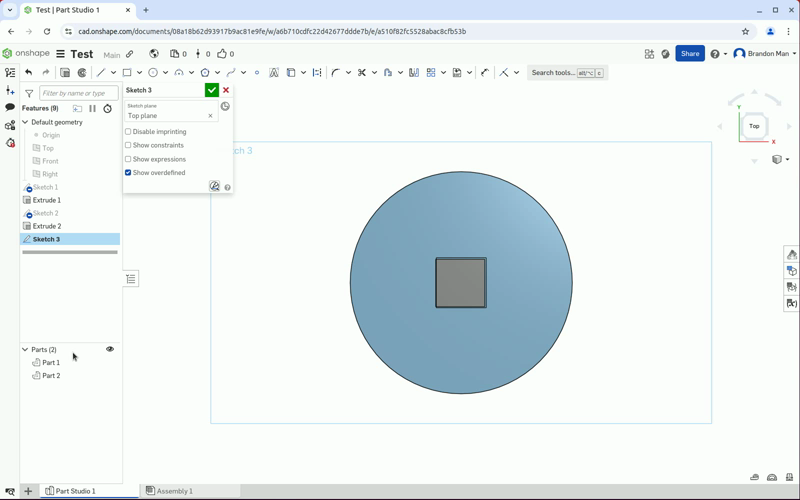
key(y)
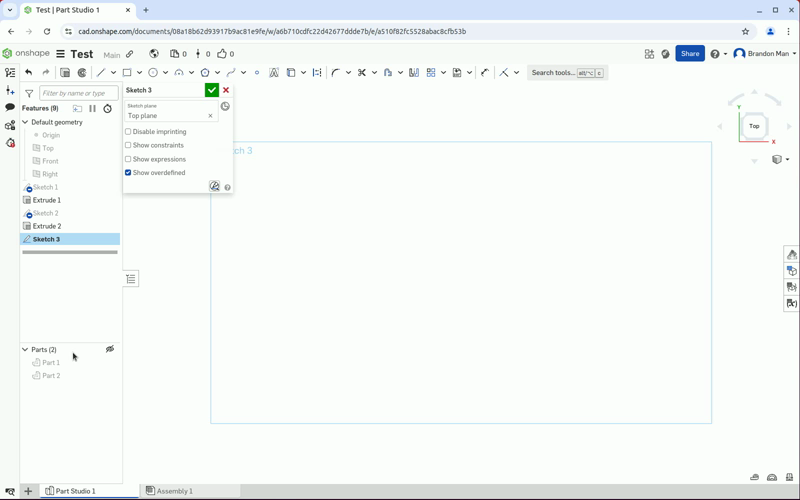
key(l)
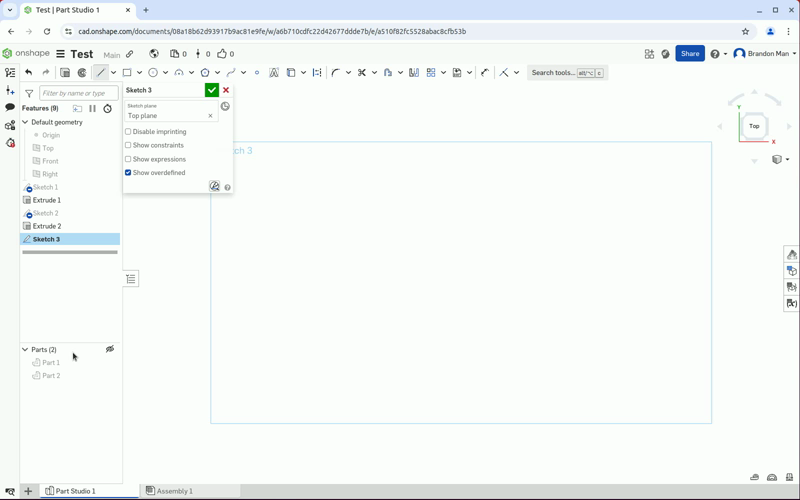
key_down(shift)
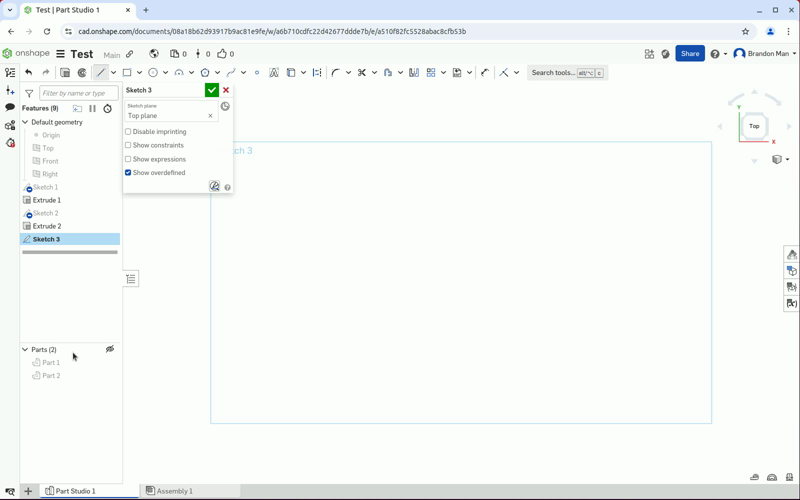
mouse_move(436, 307)
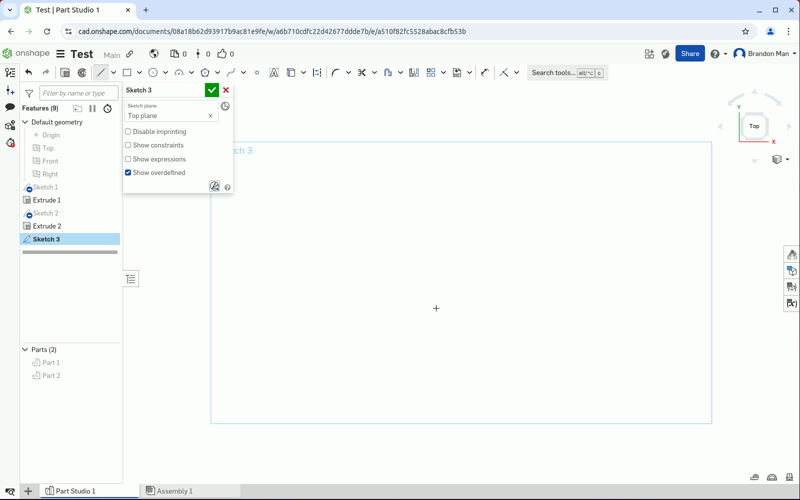
click(436, 307)
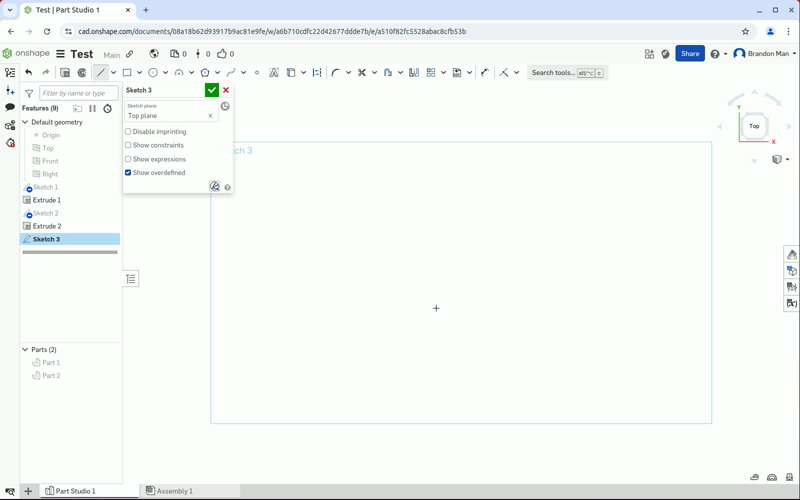
key_up(shift)
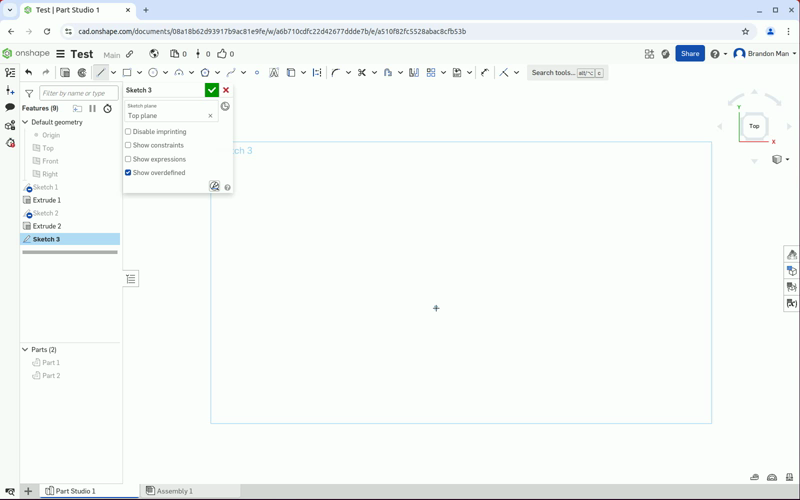
key_down(shift)
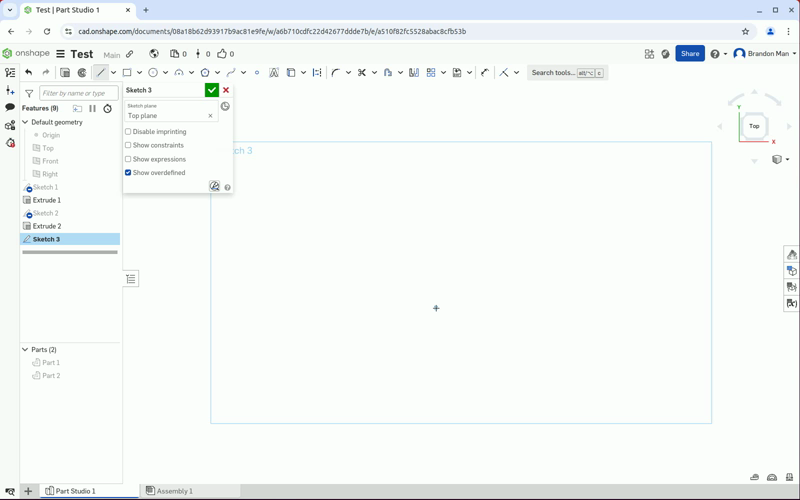
mouse_move(466, 307)
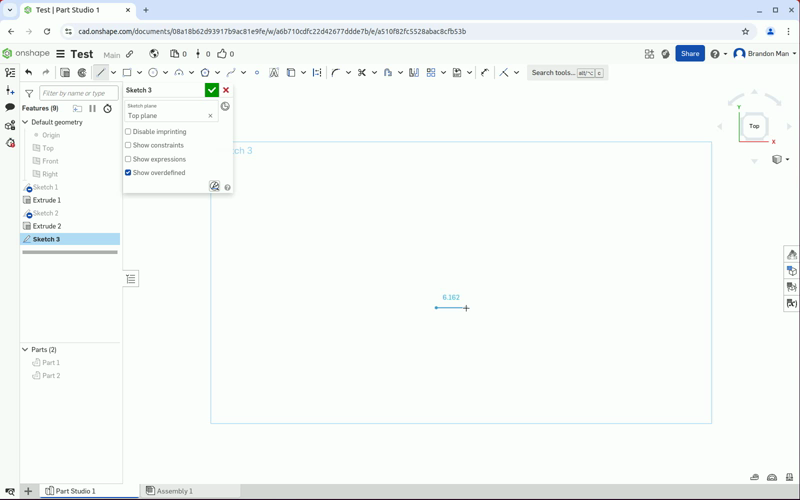
mouse_move(486, 307)
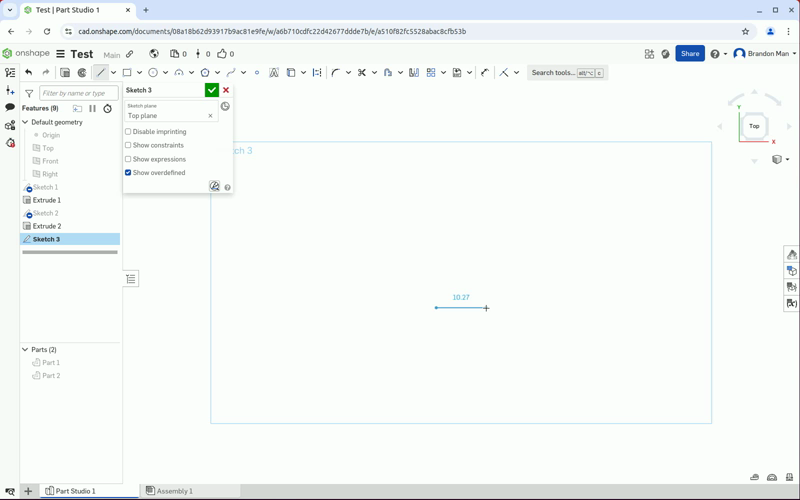
click(486, 307)
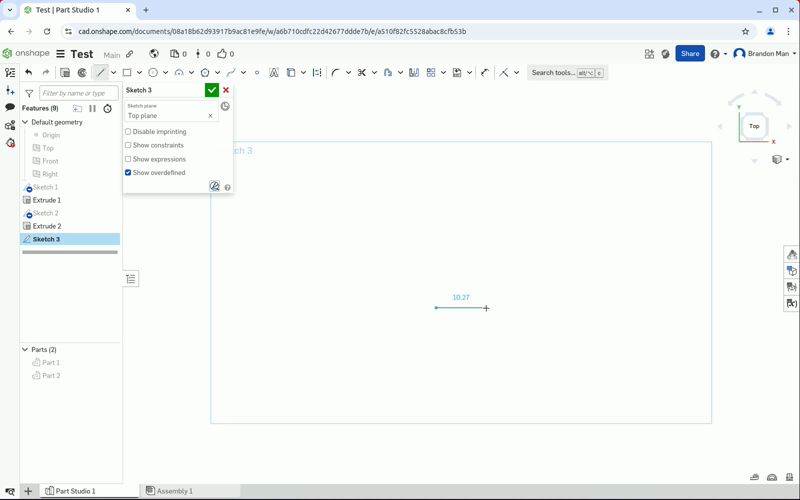
key_up(shift)
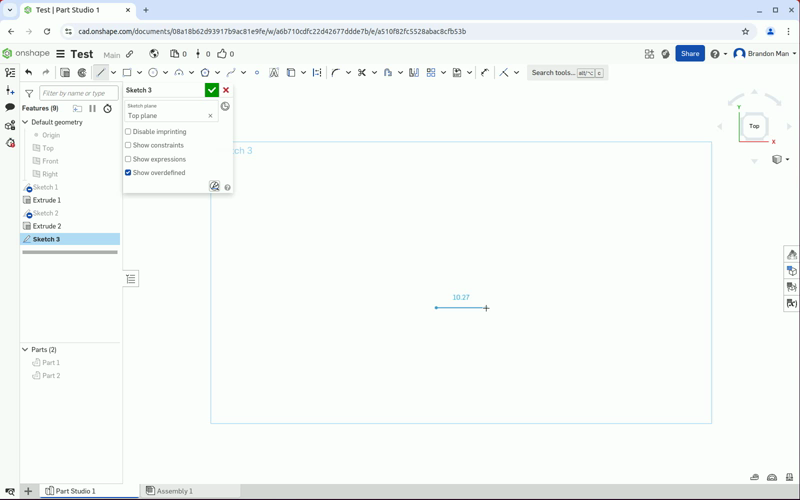
key_down(shift)
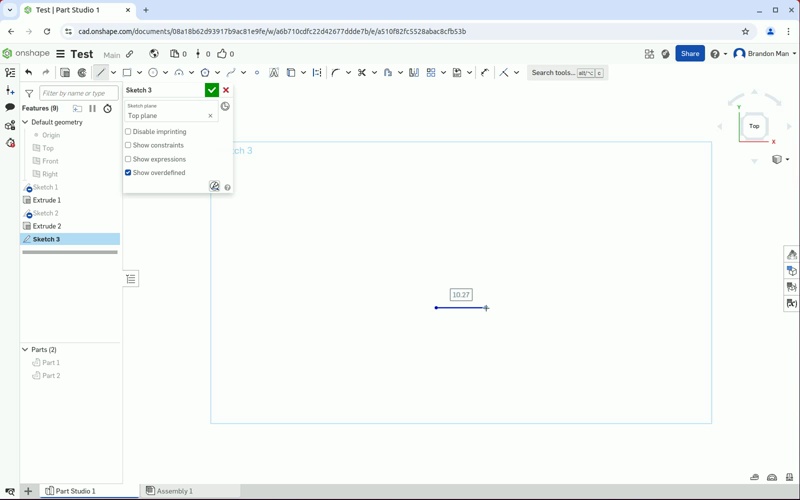
mouse_move(516, 307)
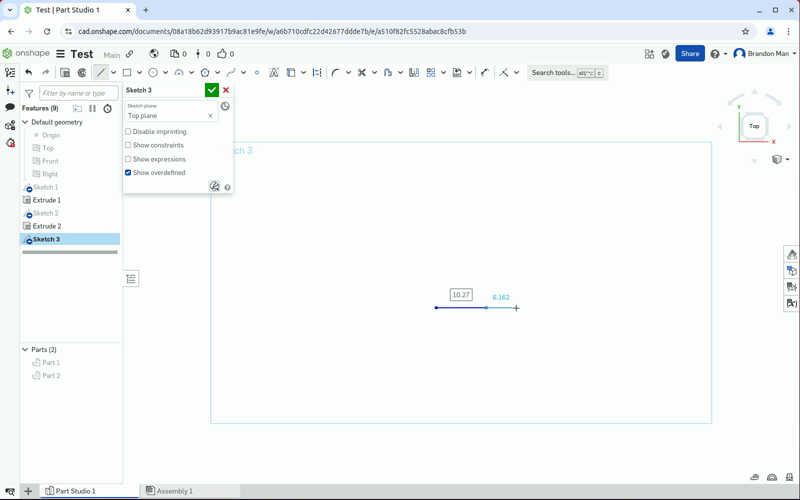
mouse_move(486, 257)
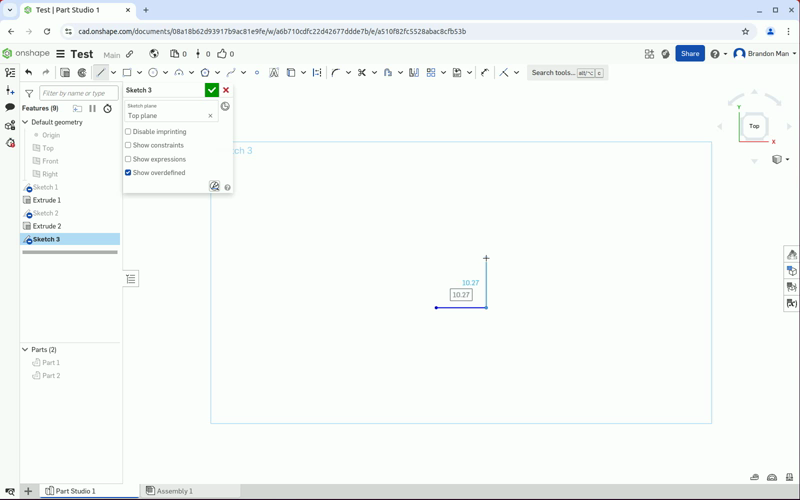
click(486, 257)
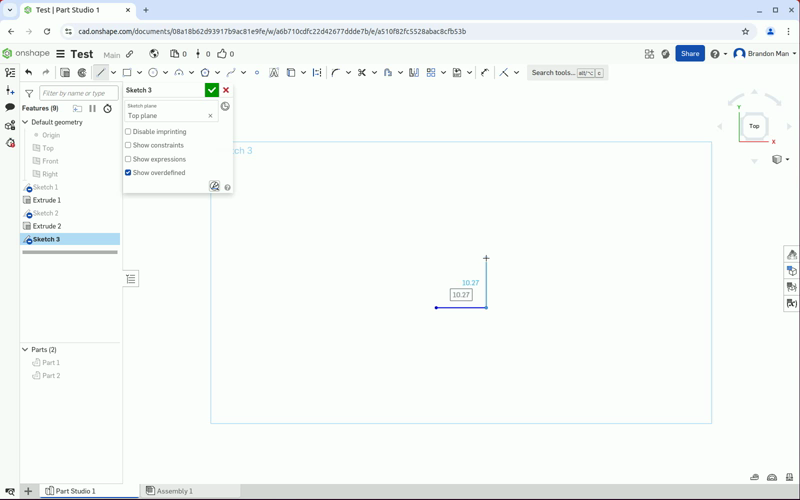
key_up(shift)
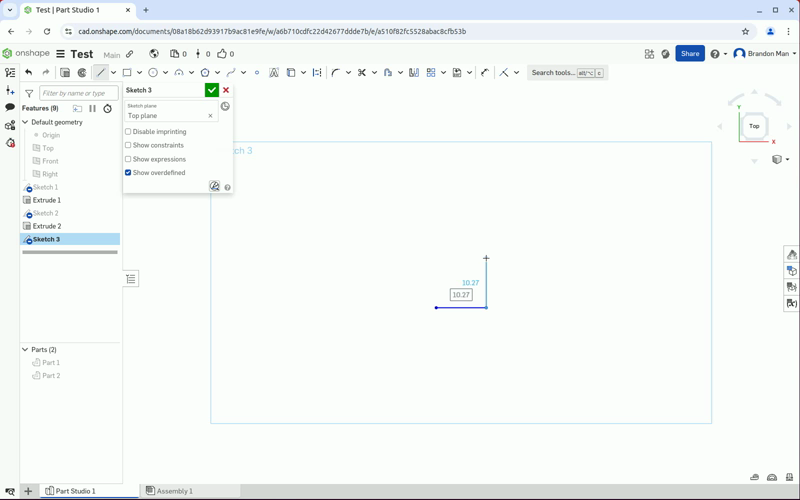
key_down(shift)
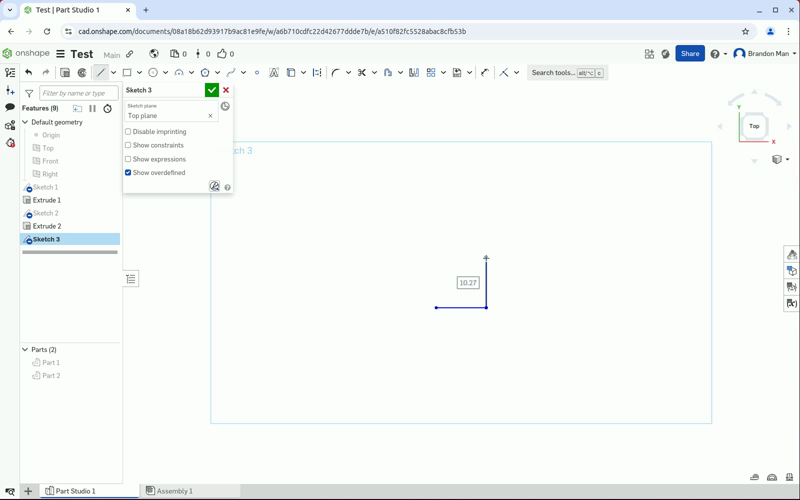
mouse_move(516, 257)
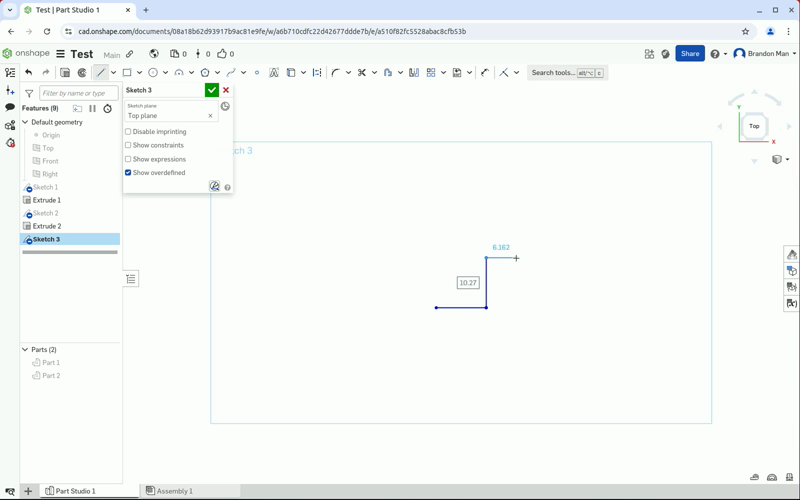
mouse_move(436, 257)
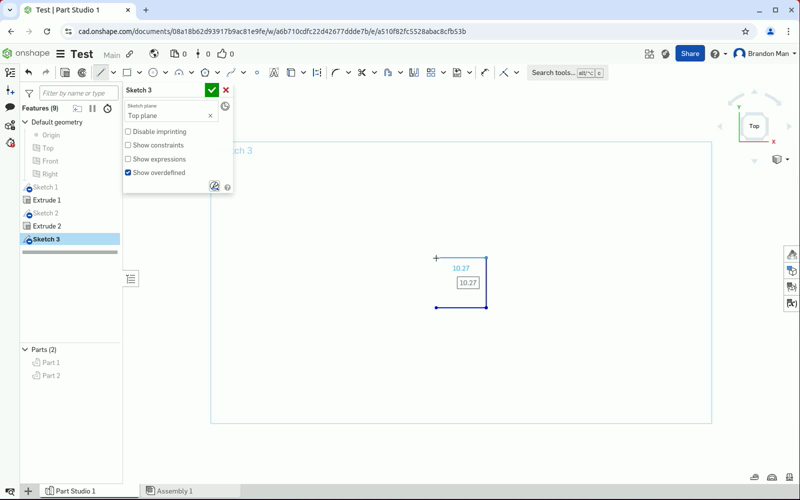
click(436, 257)
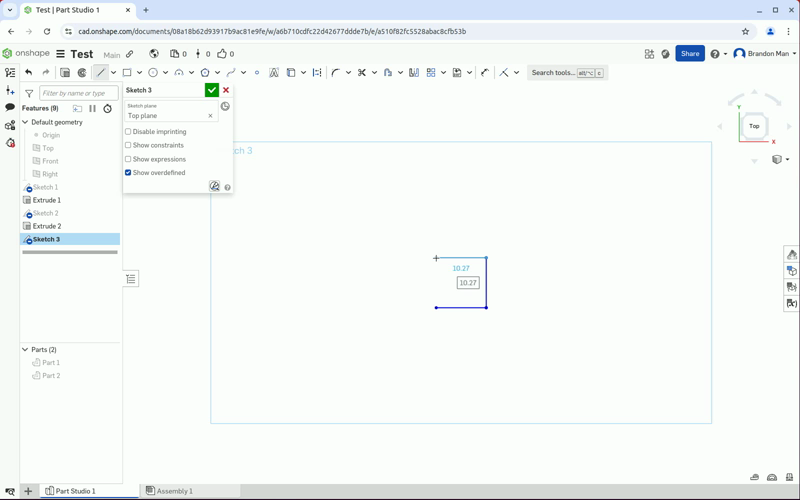
key_up(shift)
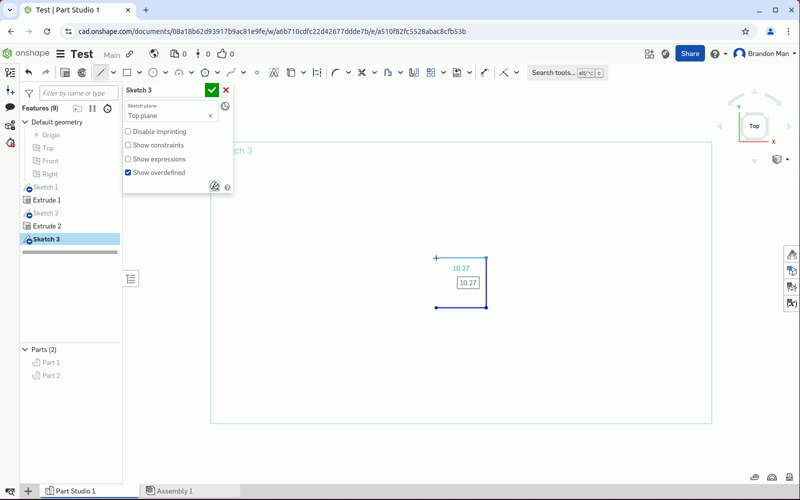
mouse_move(466, 257)
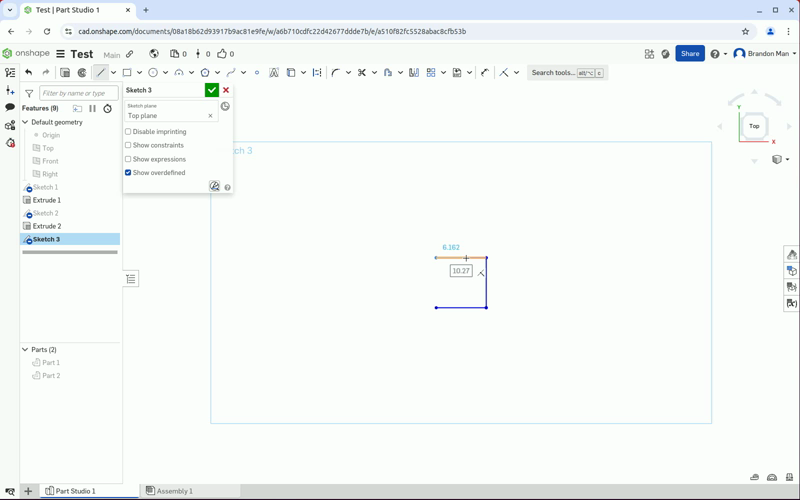
key_down(shift)
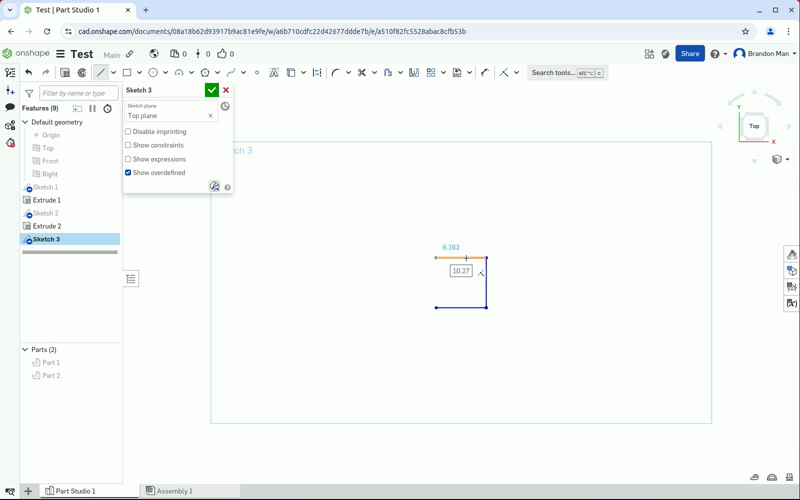
mouse_move(436, 307)
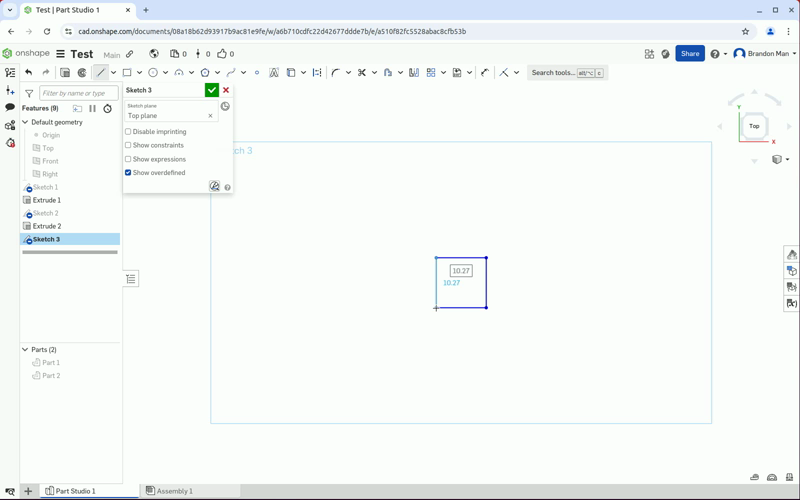
key_up(shift)
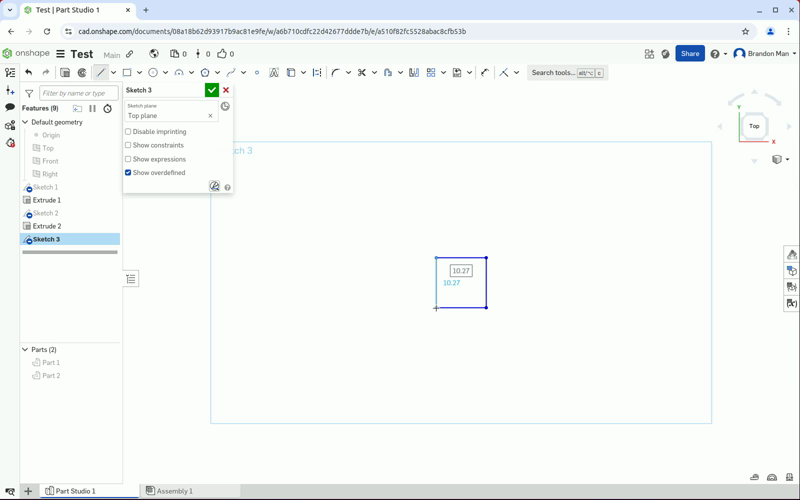
click(436, 307)
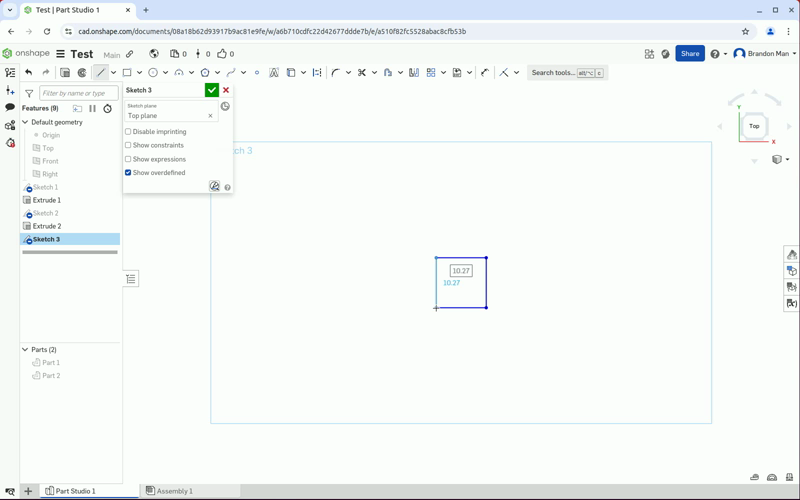
key(esc)
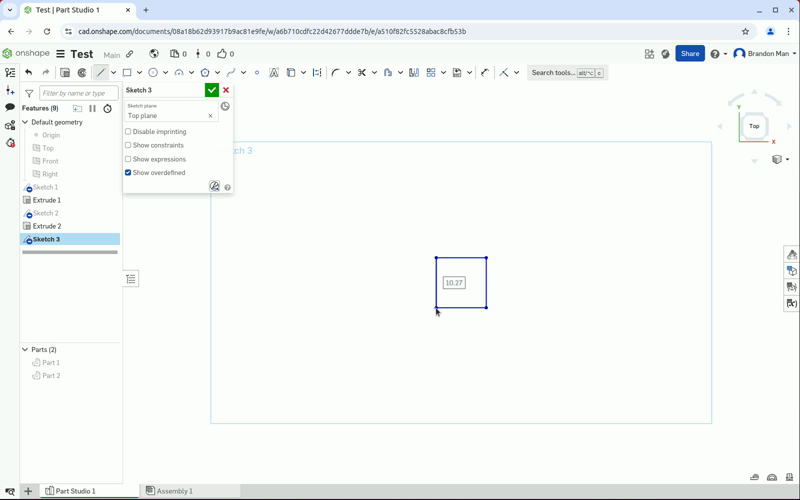
mouse_move(440, 268)
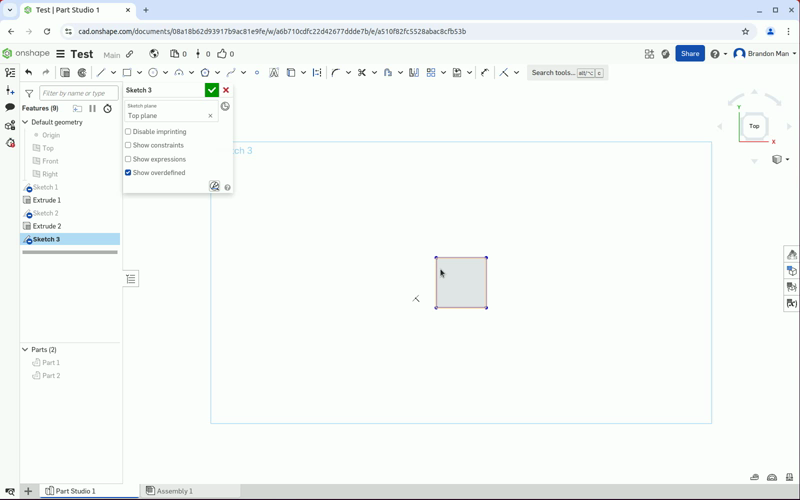
click(440, 268)
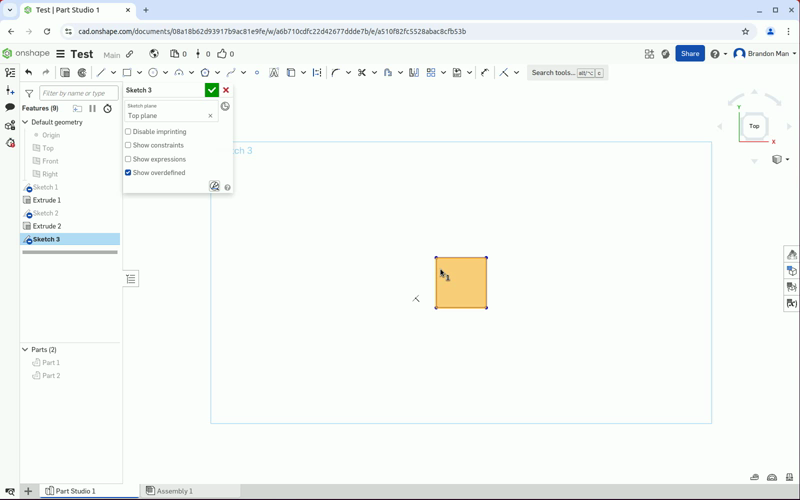
mouse_move(73, 352)
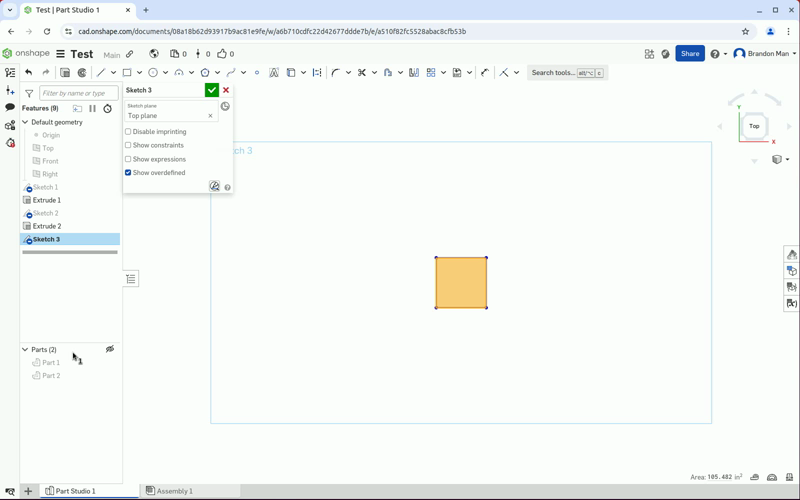
key(shift+y)
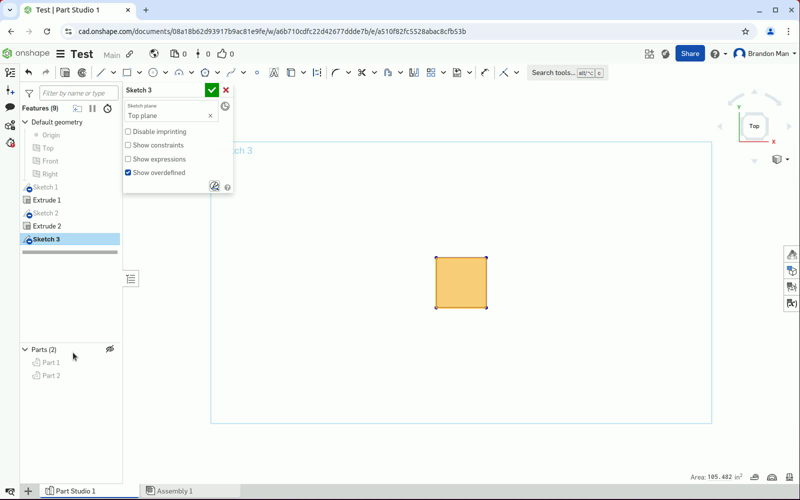
key(shift+e)
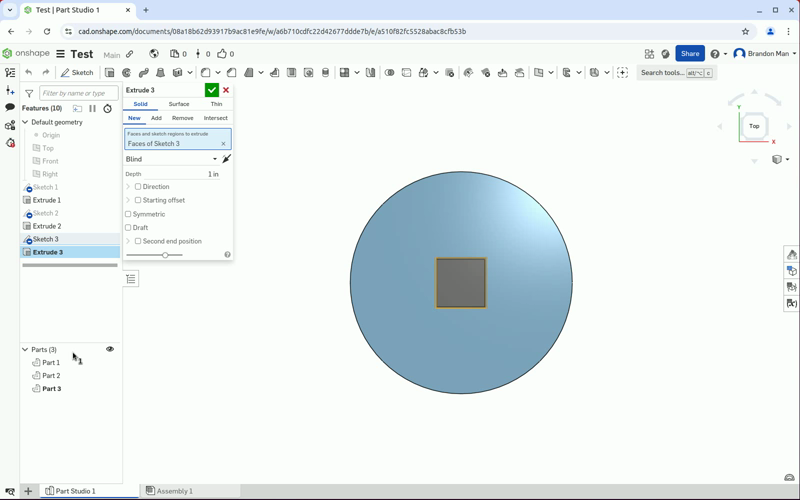
mouse_move(143, 106)
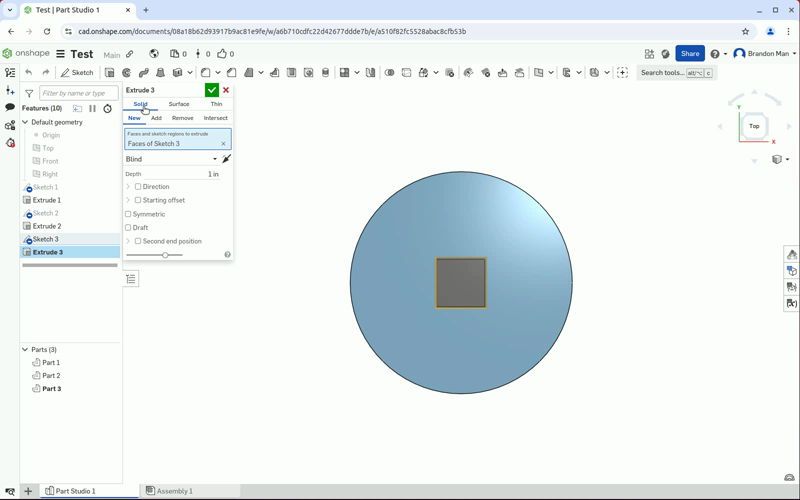
click(143, 106)
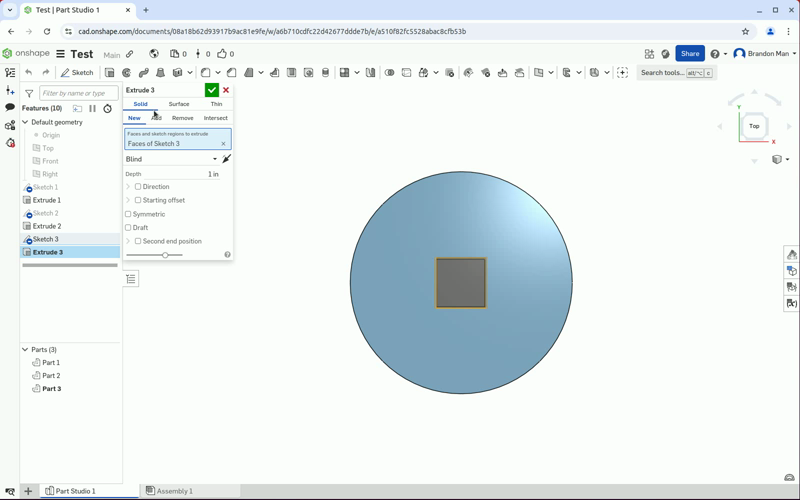
mouse_move(186, 120)
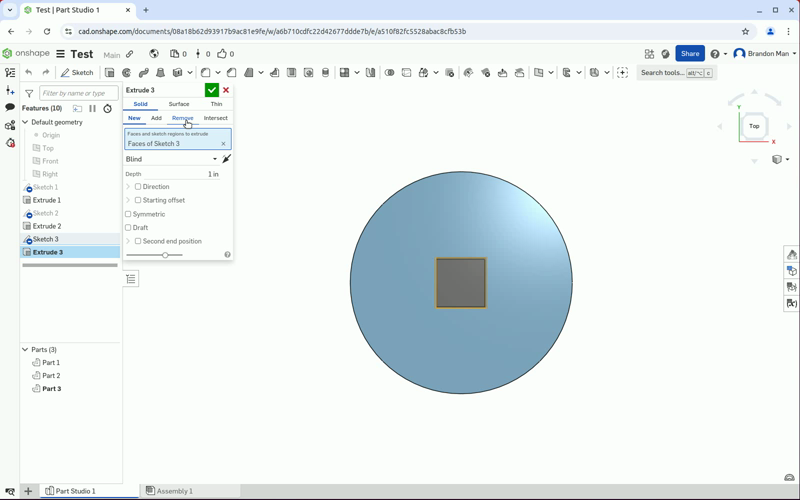
click(186, 120)
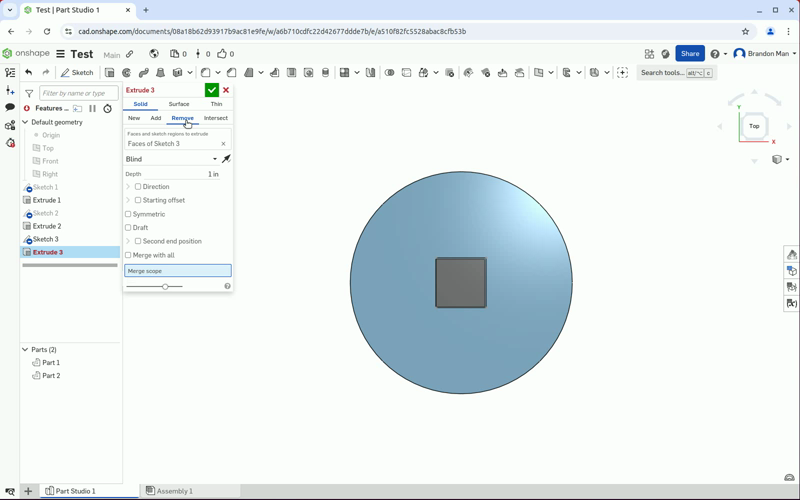
key(tab, 4)
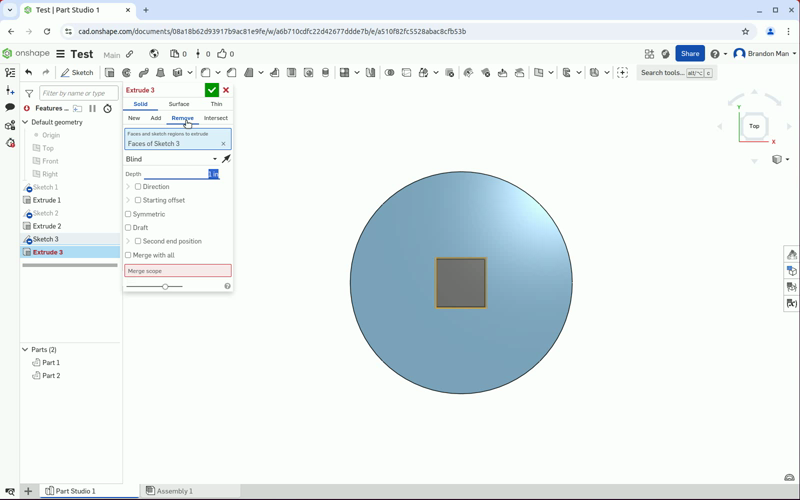
text(-4.814)
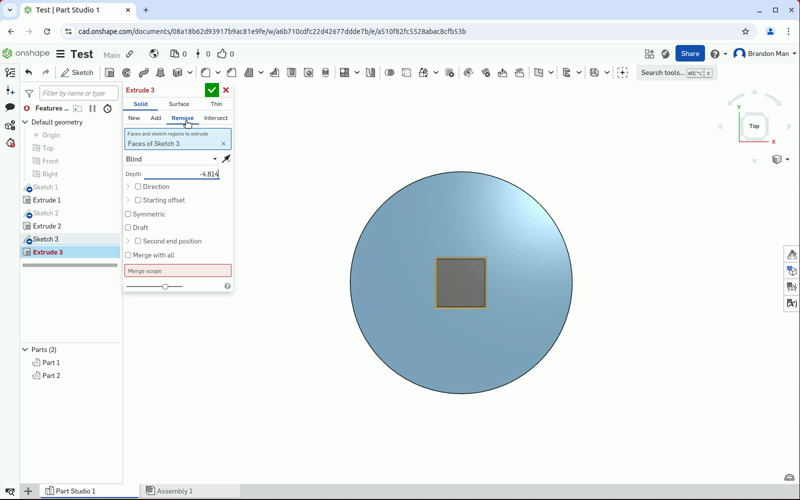
key(tab, 6)
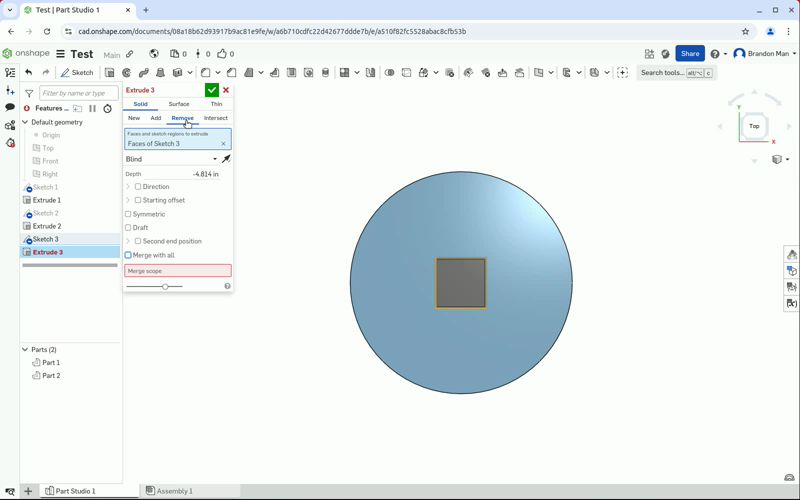
key(space)
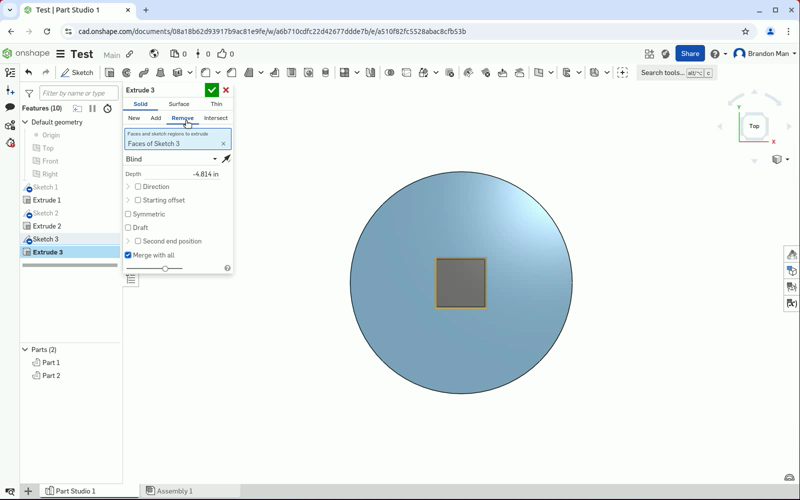
key(enter)
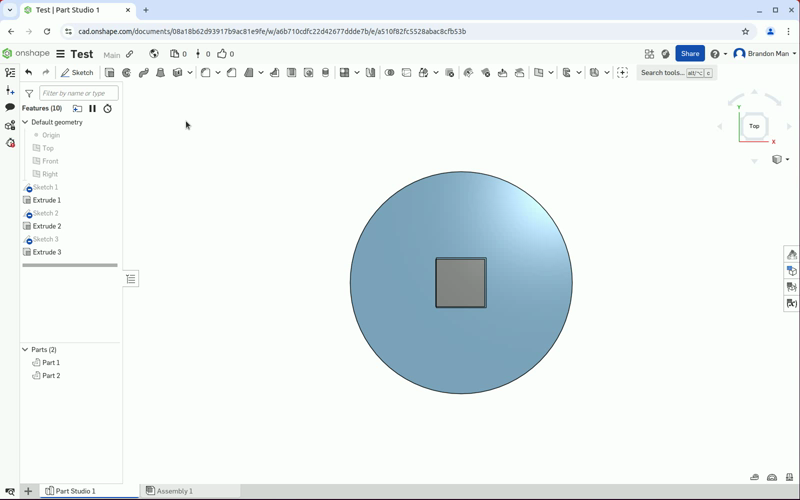
key(shift+h)
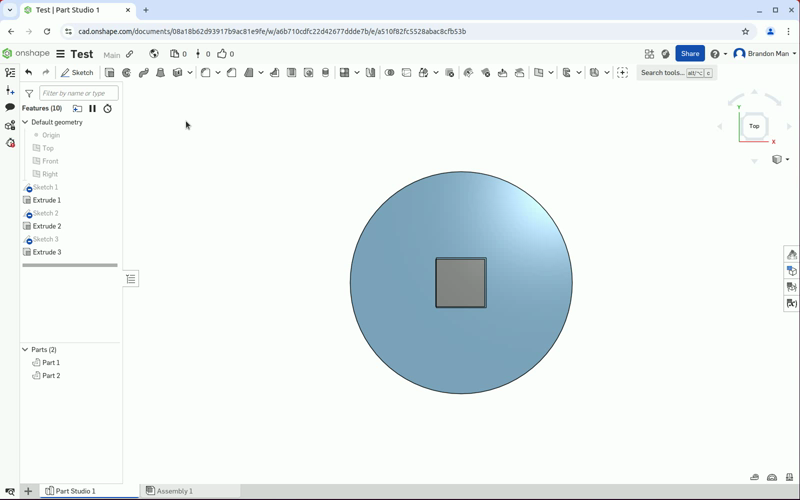
key(shift+h)
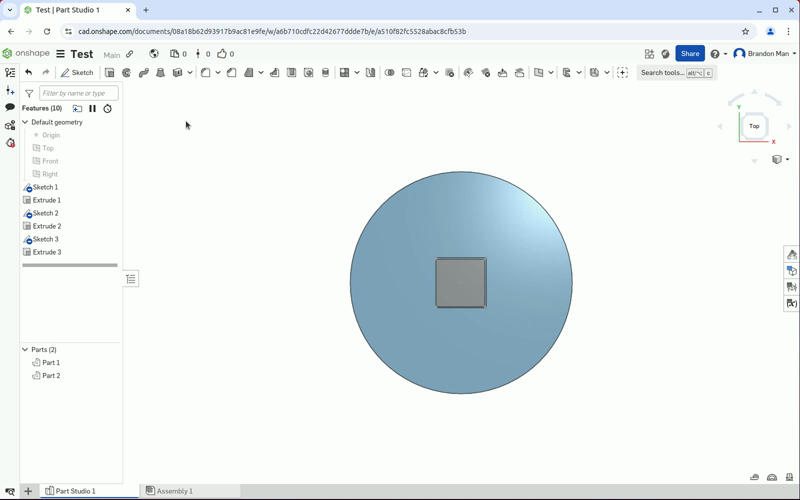
key(shift+7)
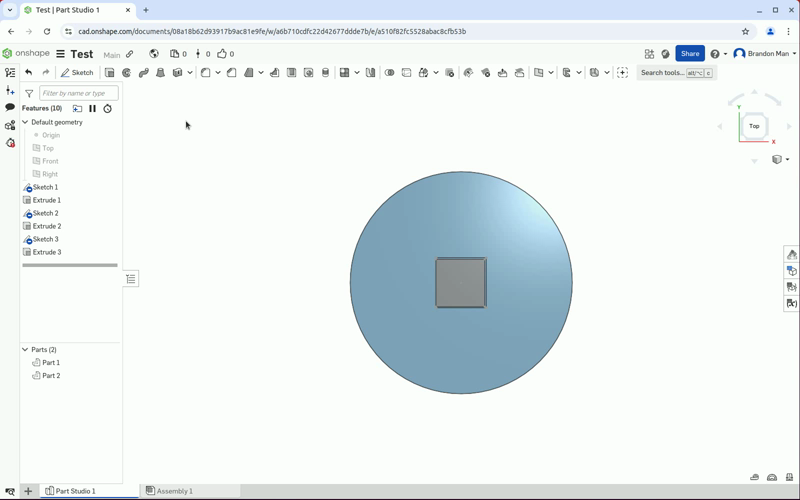
key(up, 3)
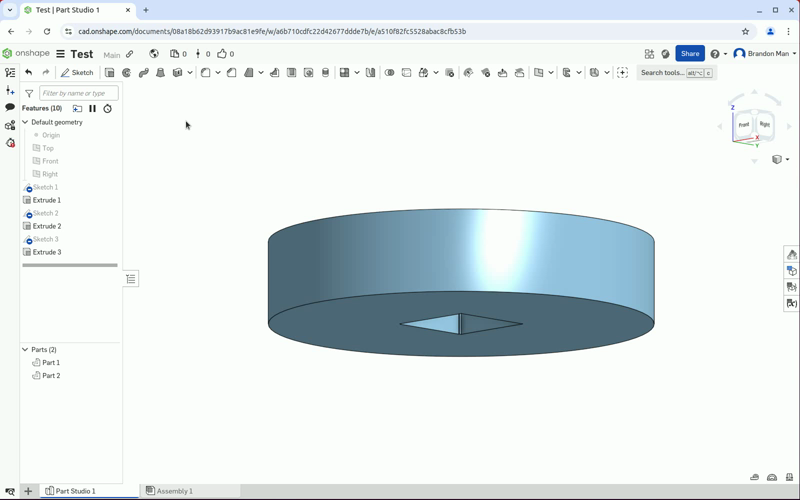
key(left, 3)
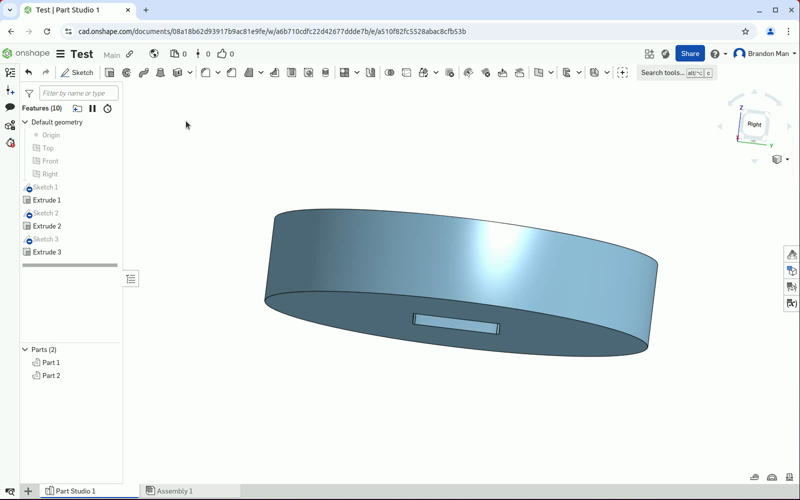
key(right, 3)
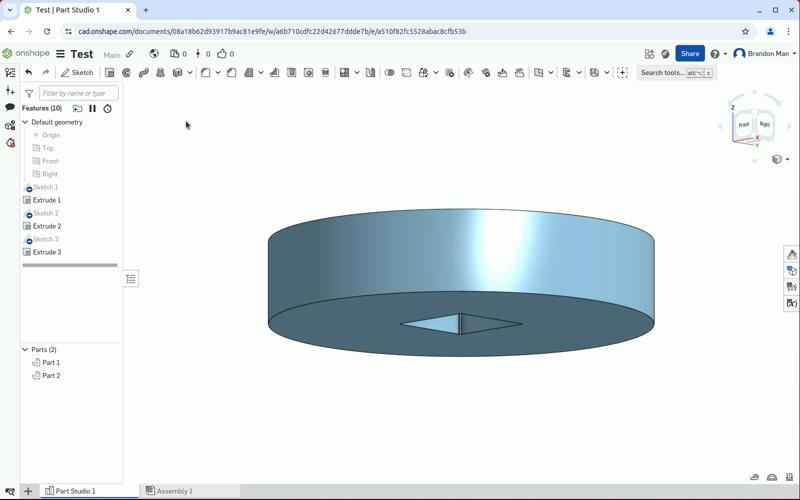
key(down, 3)
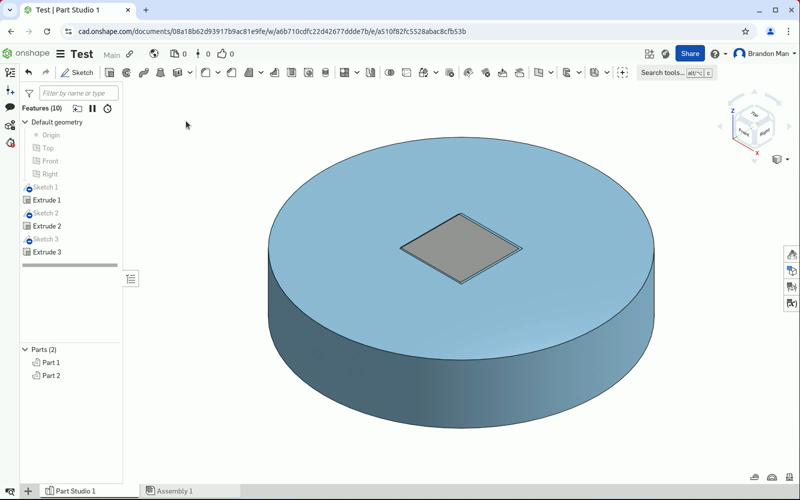
mouse_move(73, 189)
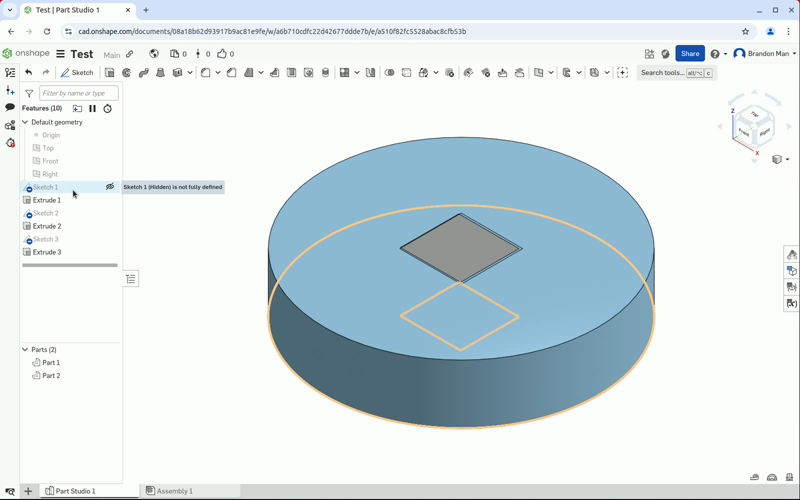
click(73, 189)